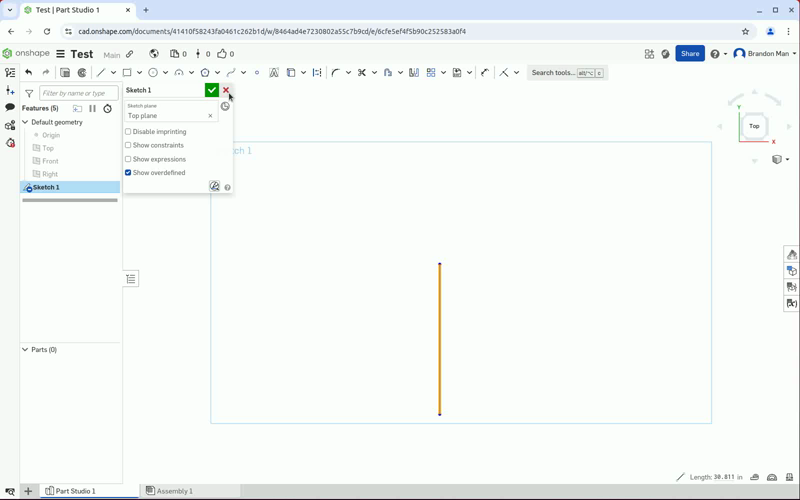
key(shift+h)
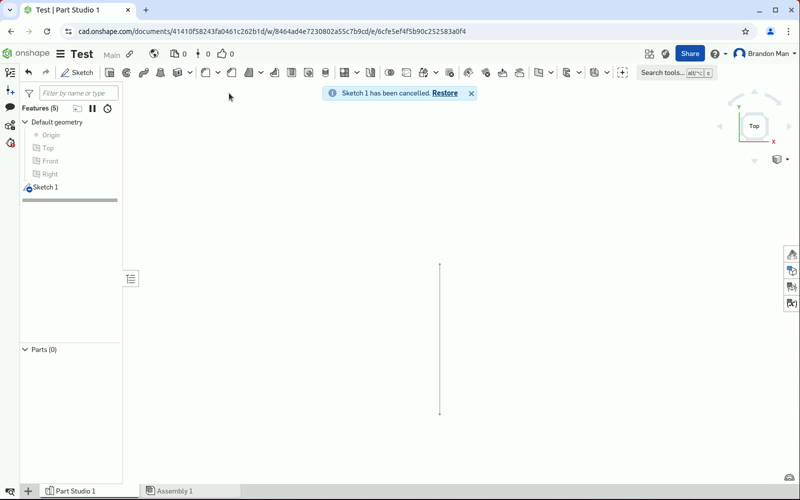
key(shift+s)
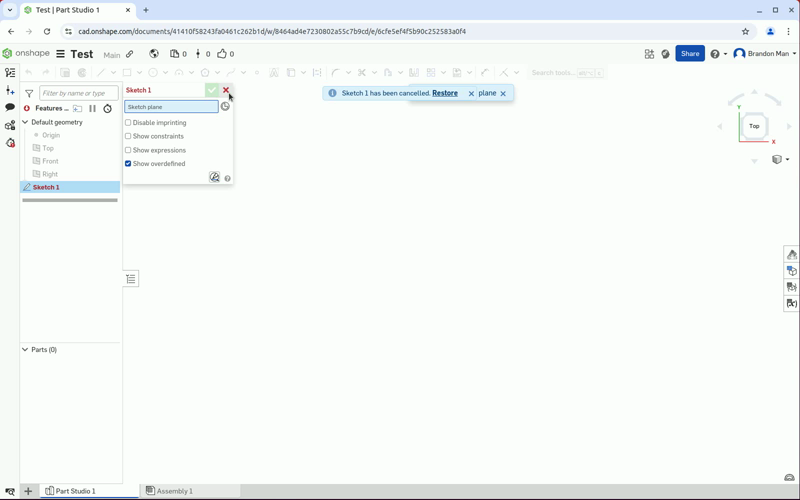
mouse_move(73, 150)
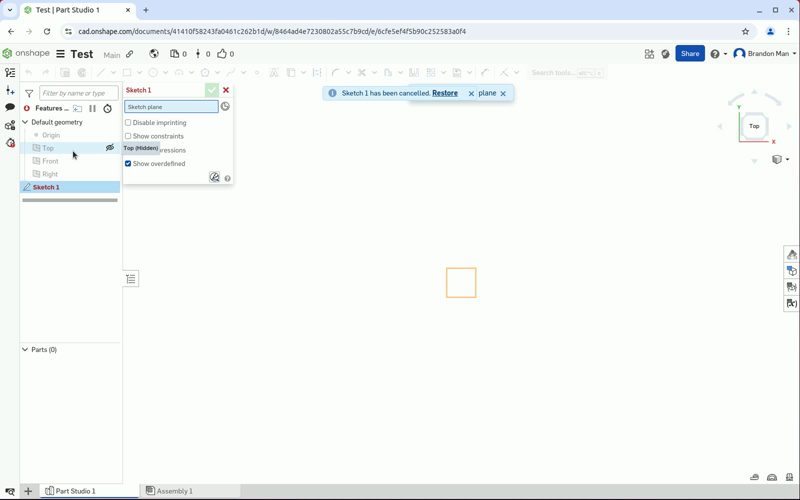
click(73, 150)
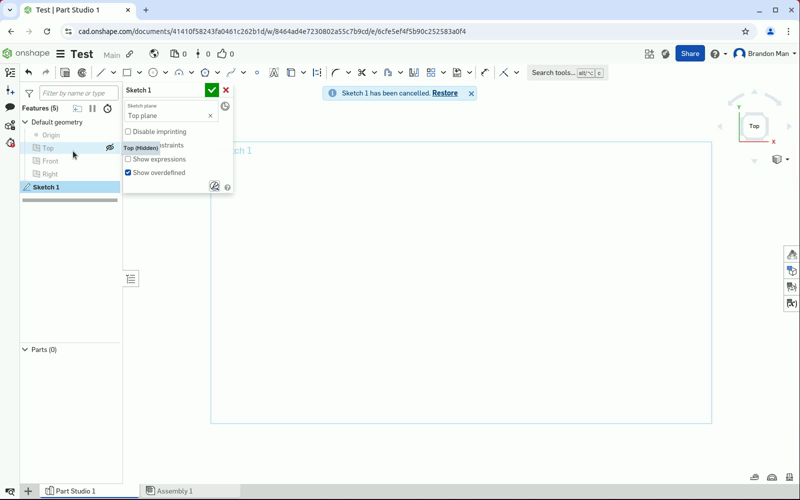
mouse_move(73, 352)
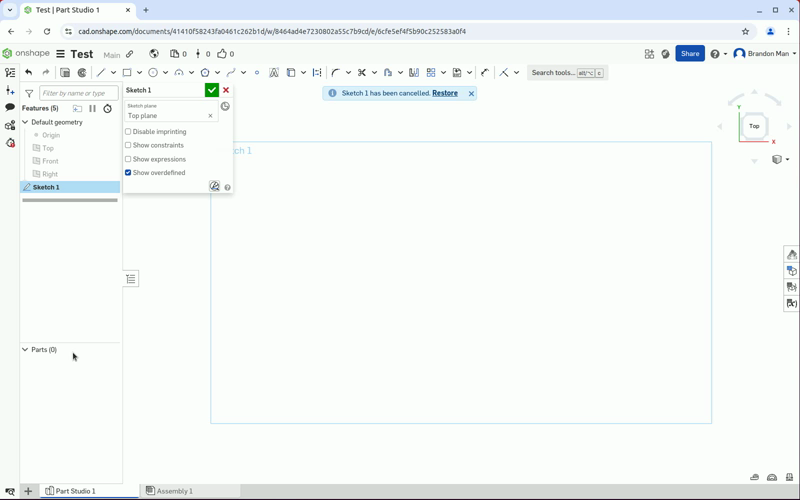
key(y)
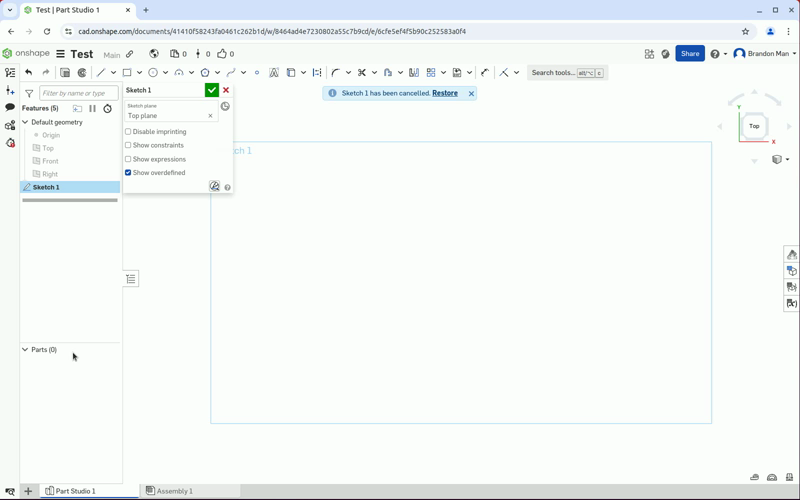
key(l)
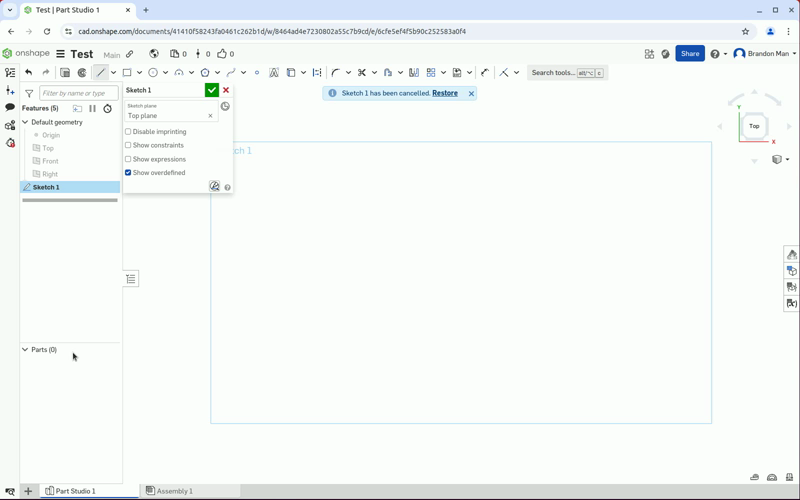
key_down(shift)
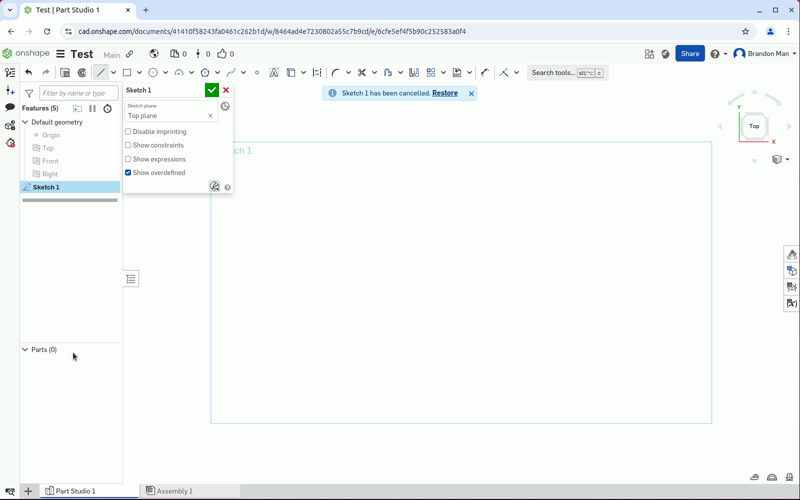
mouse_move(372, 357)
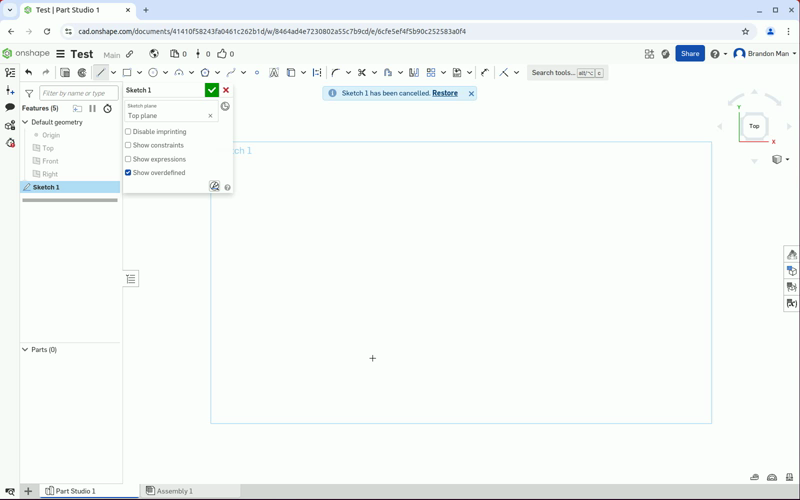
click(372, 357)
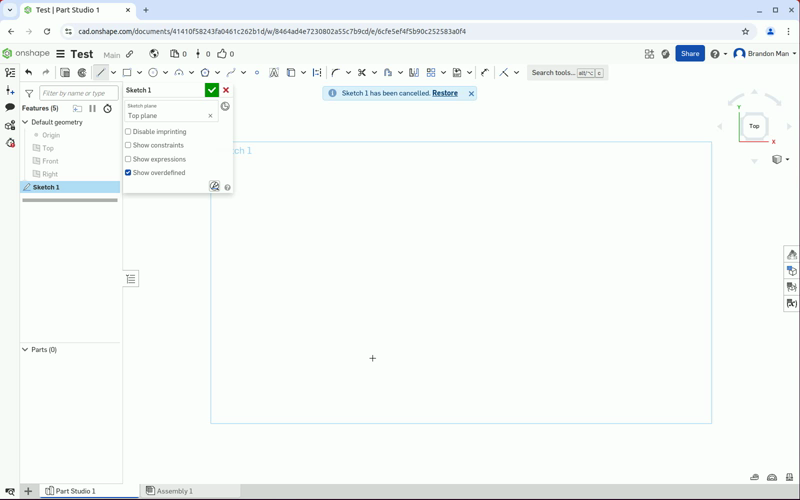
key_up(shift)
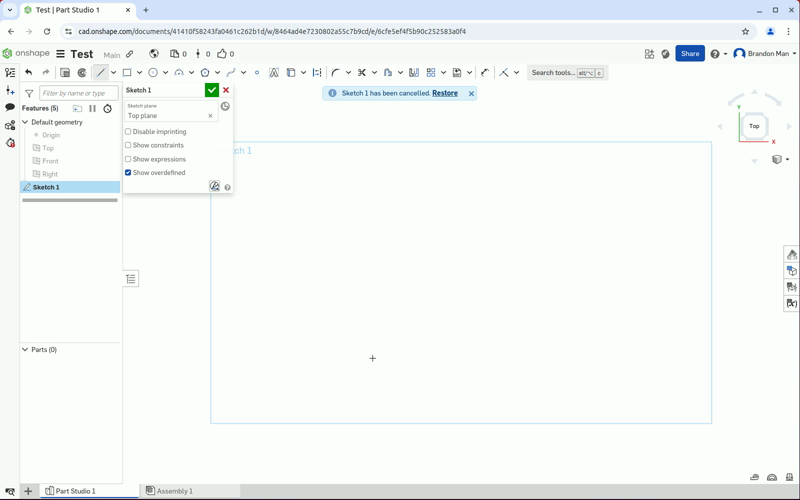
key_down(shift)
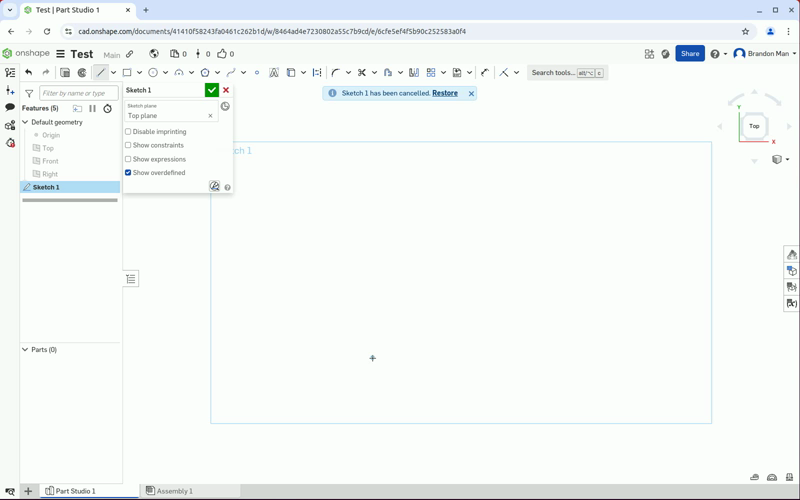
mouse_move(546, 357)
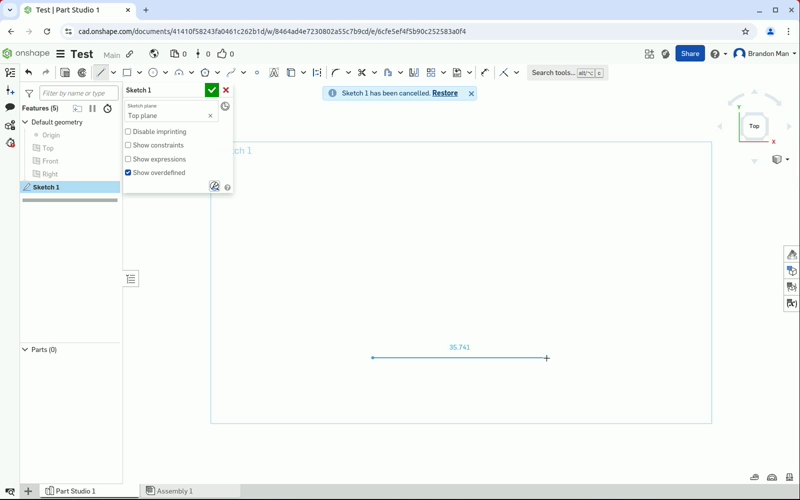
click(546, 357)
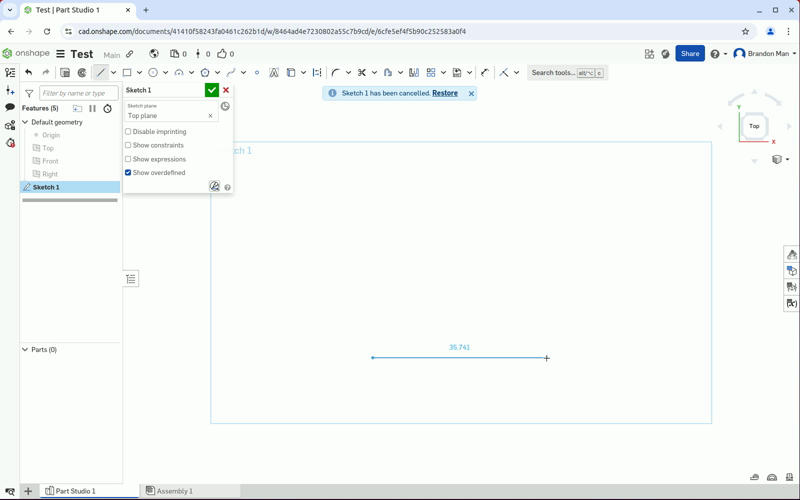
key_up(shift)
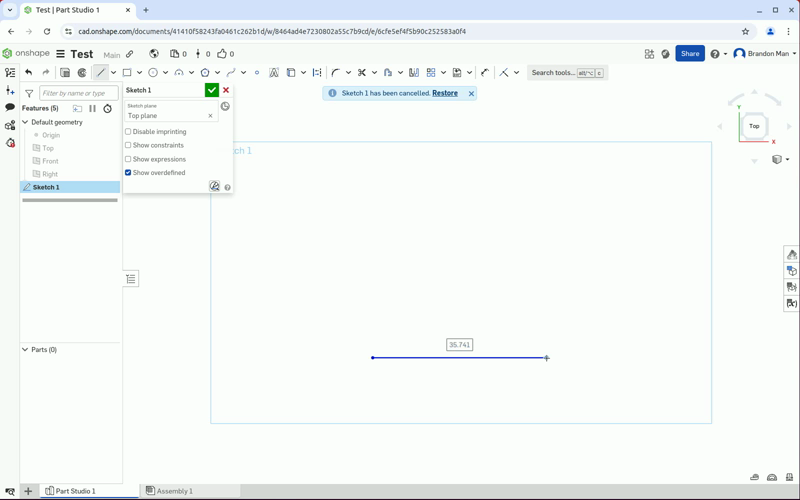
key_down(shift)
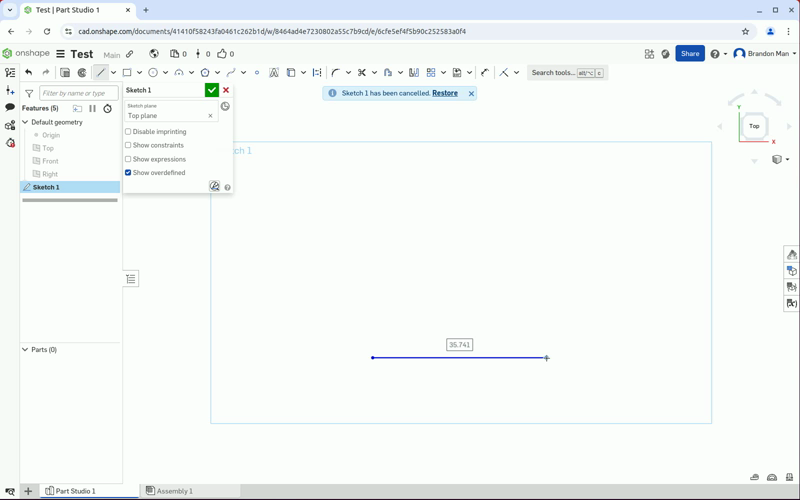
mouse_move(546, 209)
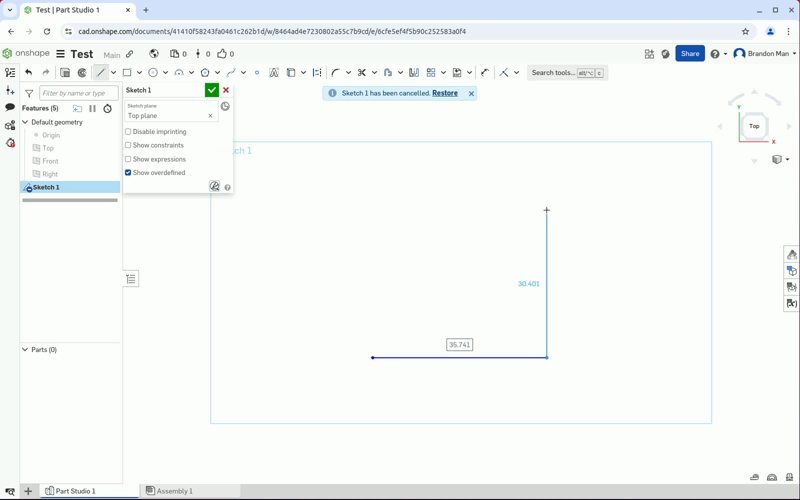
click(546, 209)
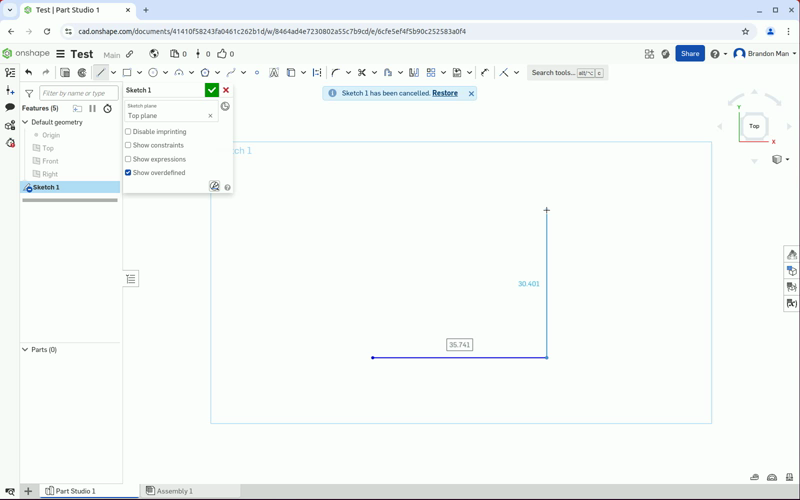
key_up(shift)
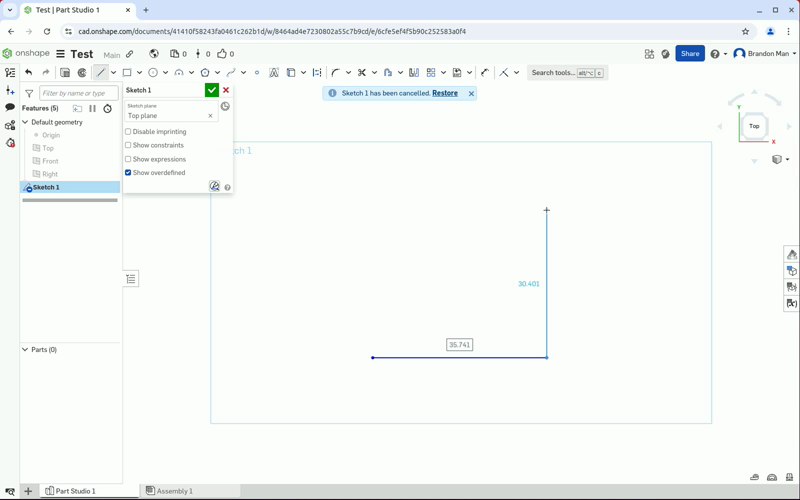
key_down(shift)
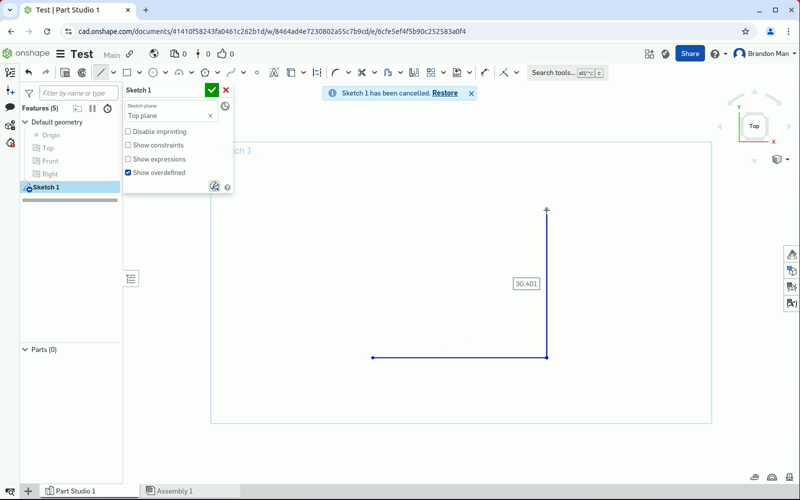
mouse_move(372, 209)
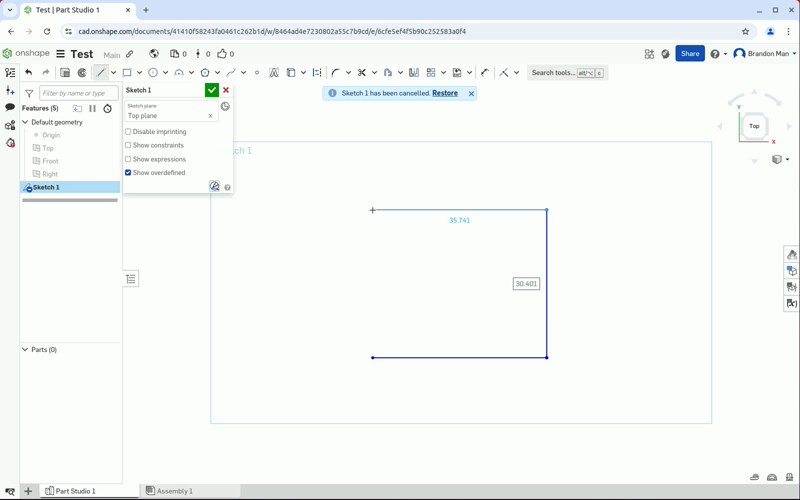
click(372, 209)
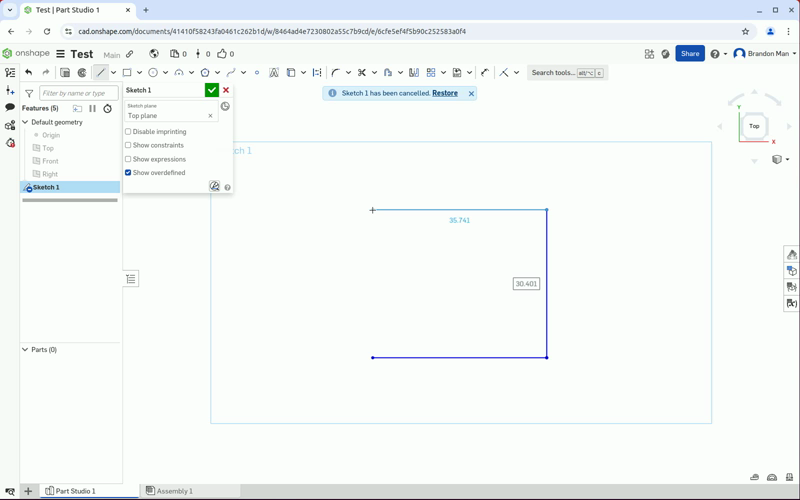
key_up(shift)
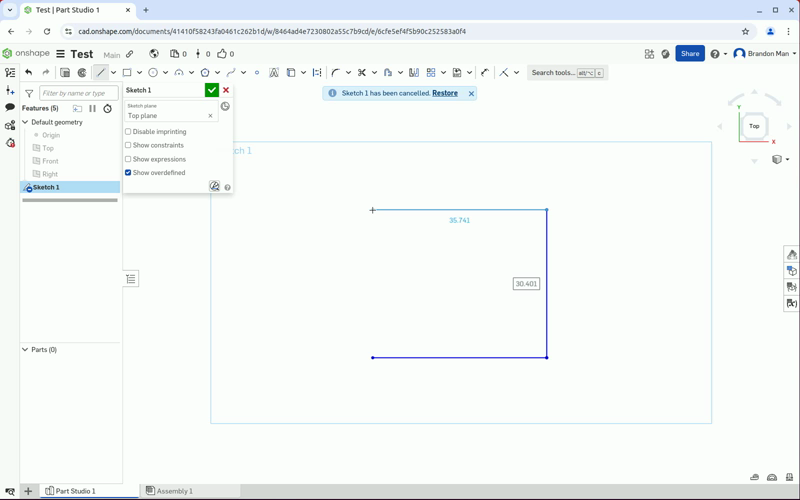
key_down(shift)
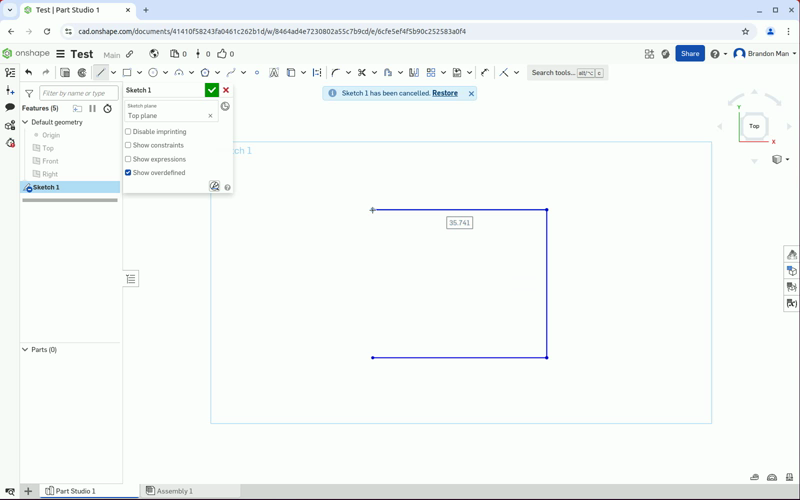
mouse_move(372, 357)
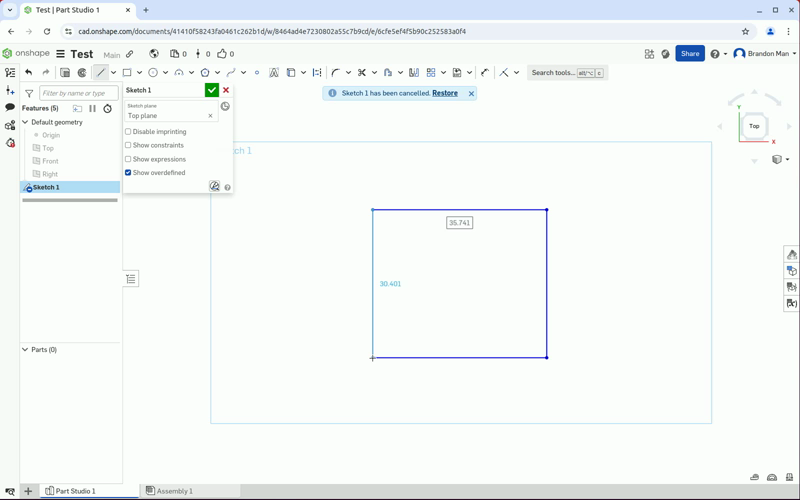
key_up(shift)
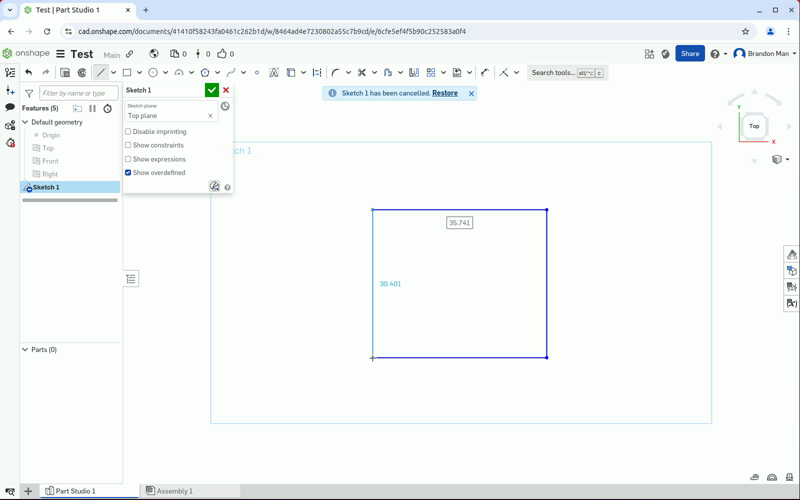
click(372, 357)
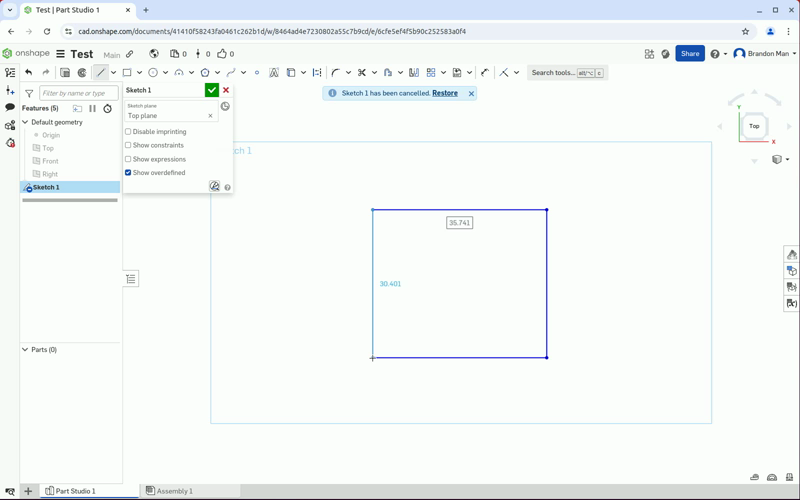
key(esc)
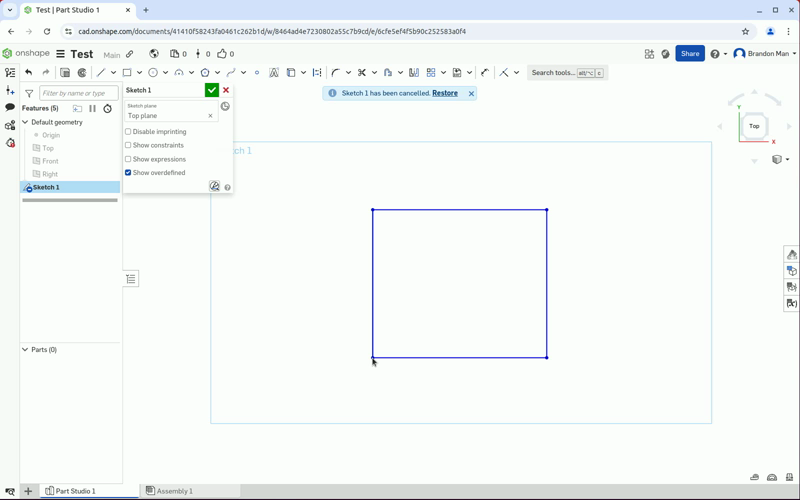
mouse_move(523, 326)
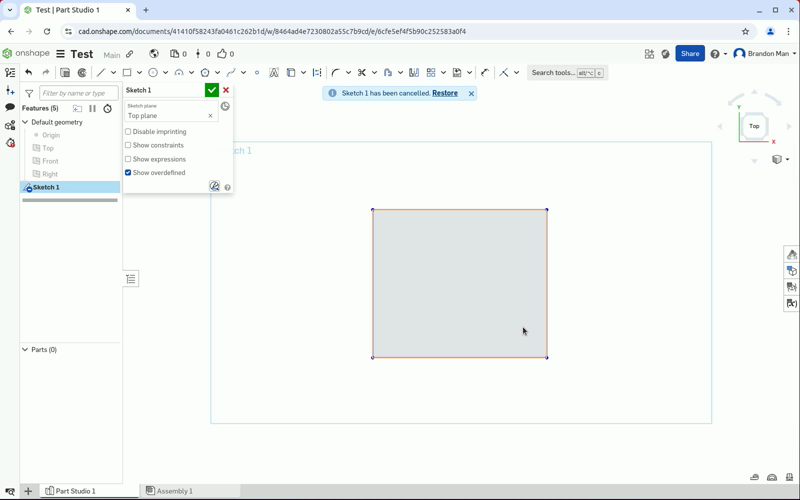
click(523, 326)
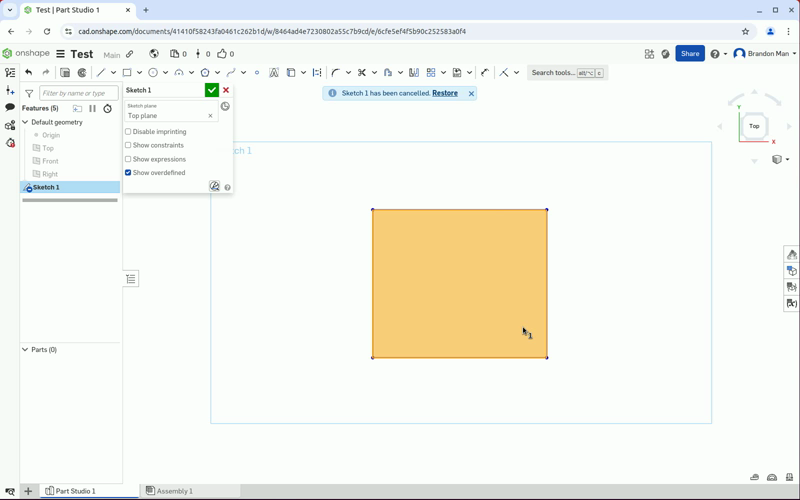
mouse_move(73, 352)
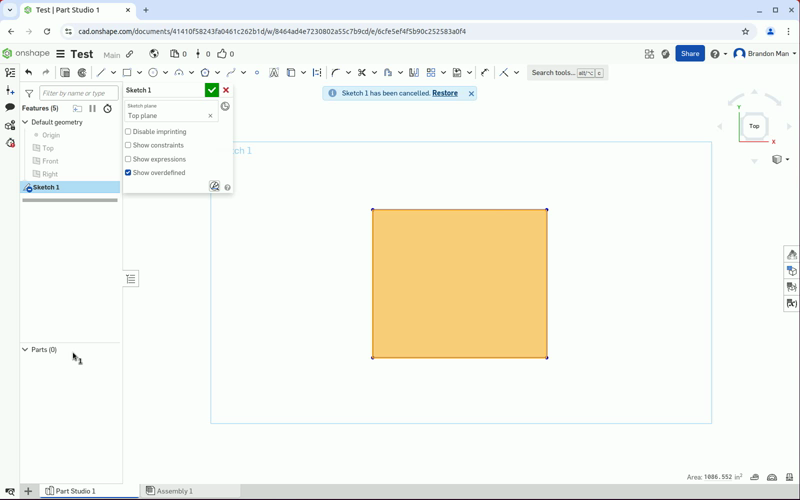
key(shift+y)
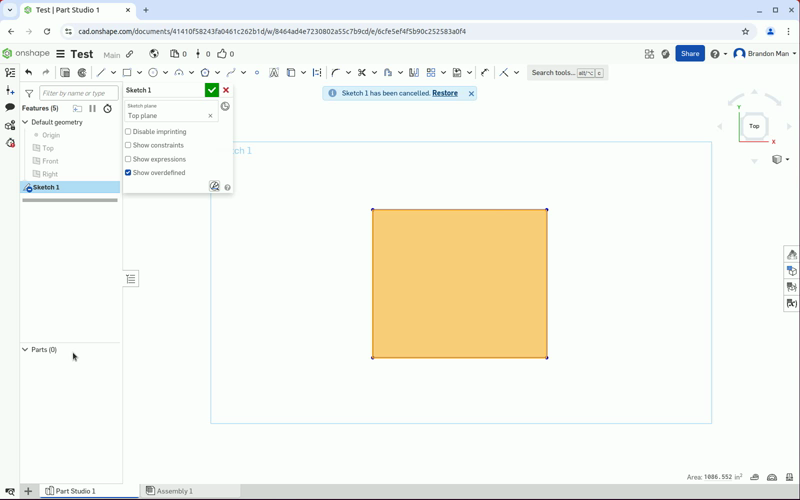
key(shift+e)
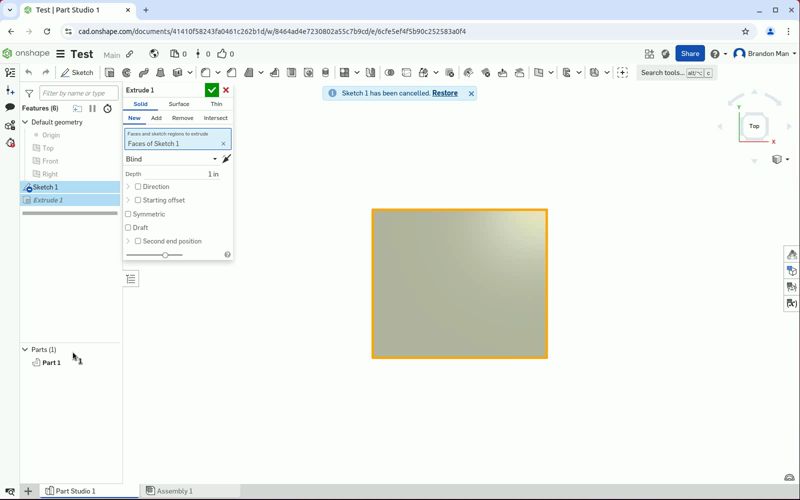
mouse_move(143, 106)
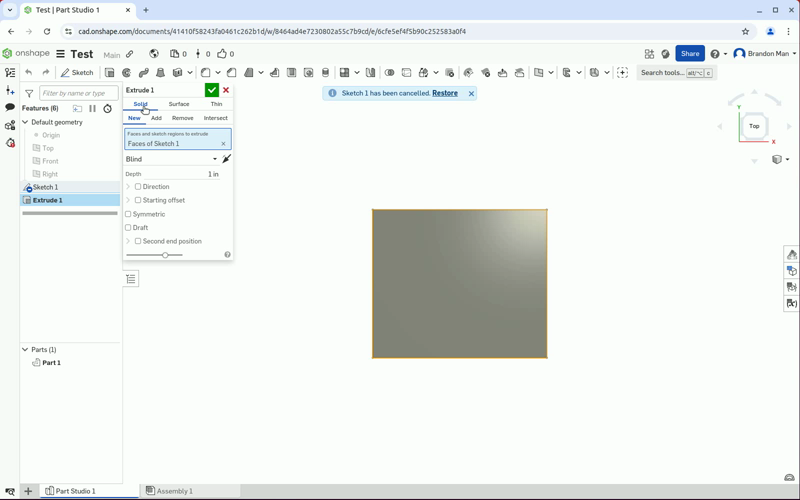
click(143, 106)
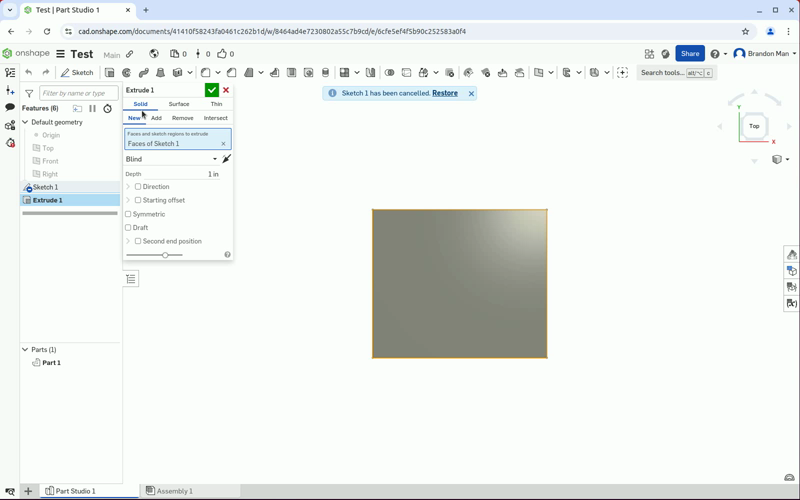
mouse_move(137, 120)
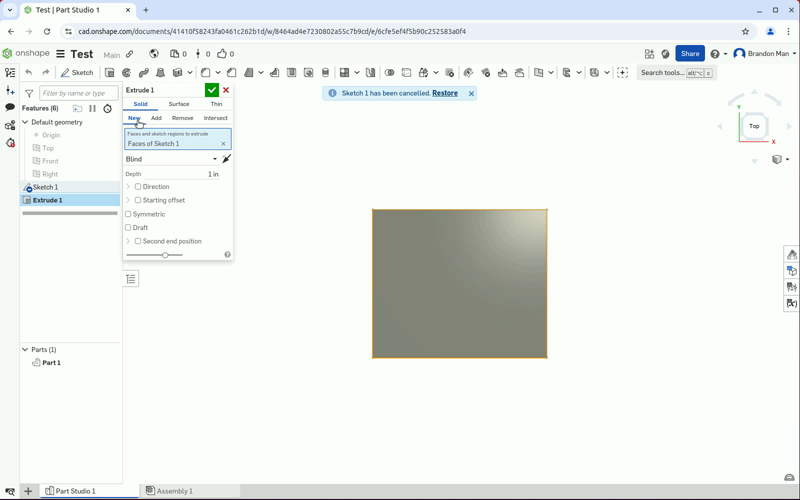
click(137, 120)
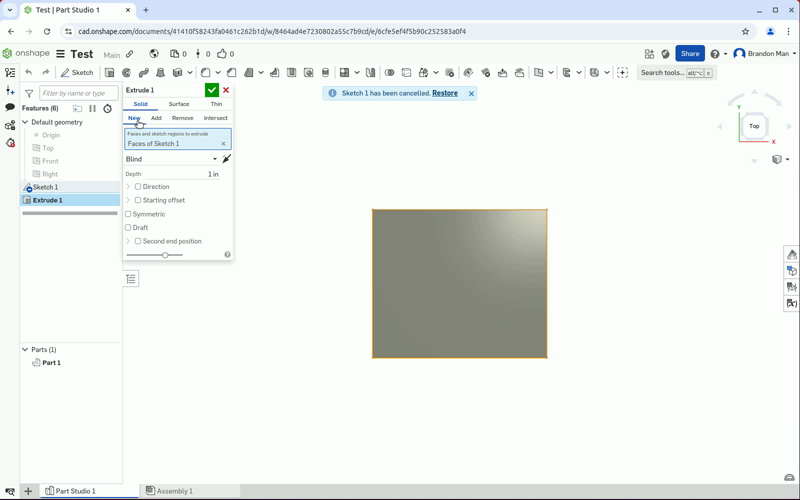
key(tab, 4)
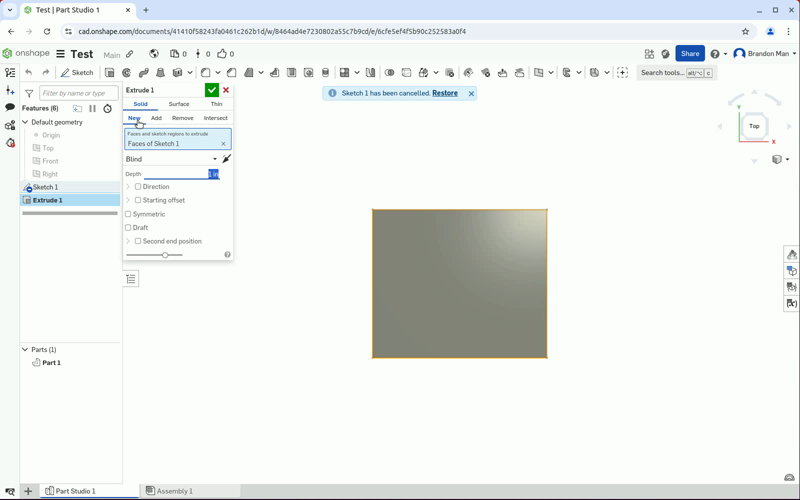
text(23.108)
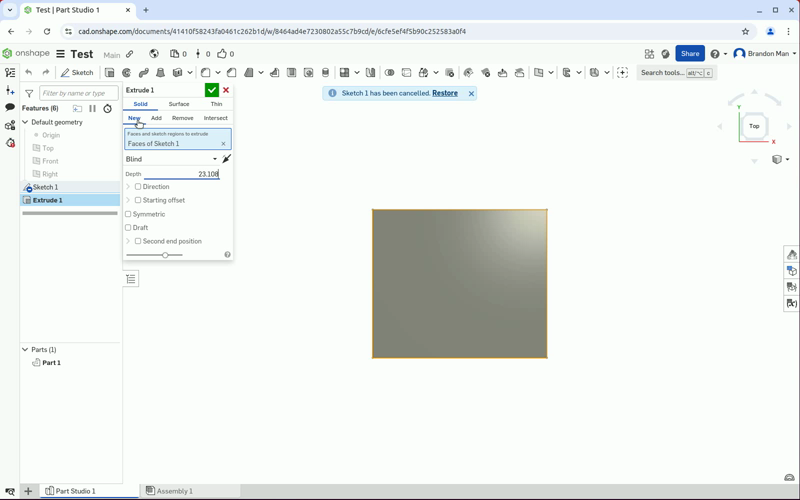
key(enter)
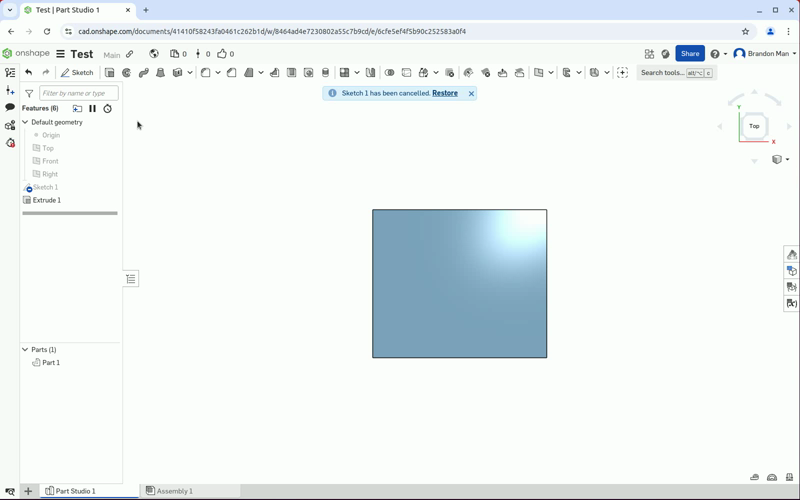
key(shift+h)
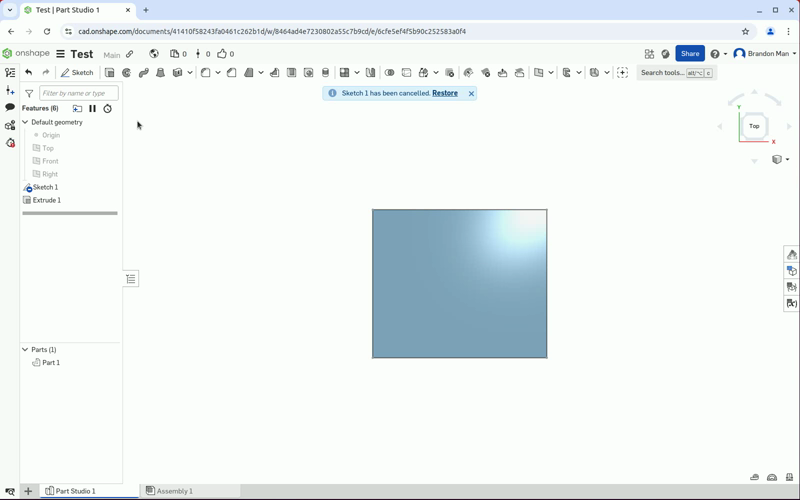
key(shift+h)
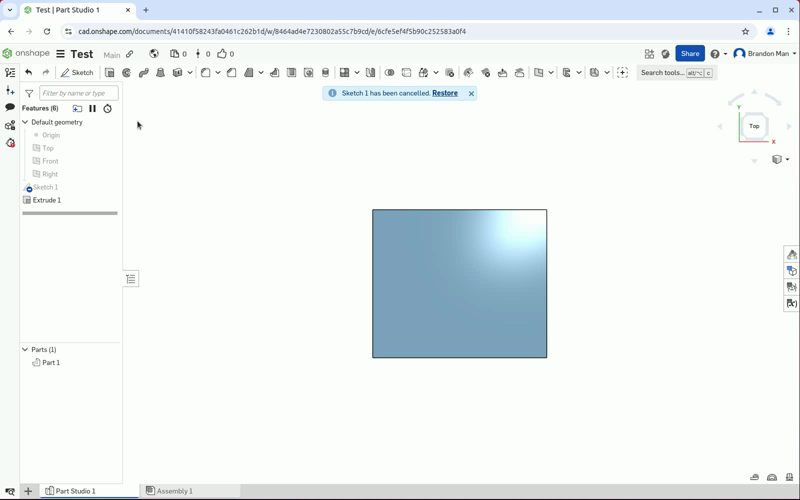
mouse_move(73, 189)
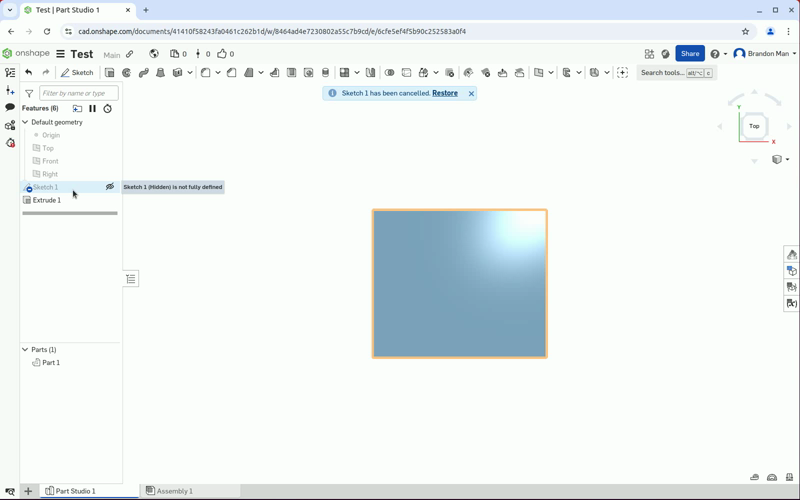
click(73, 189)
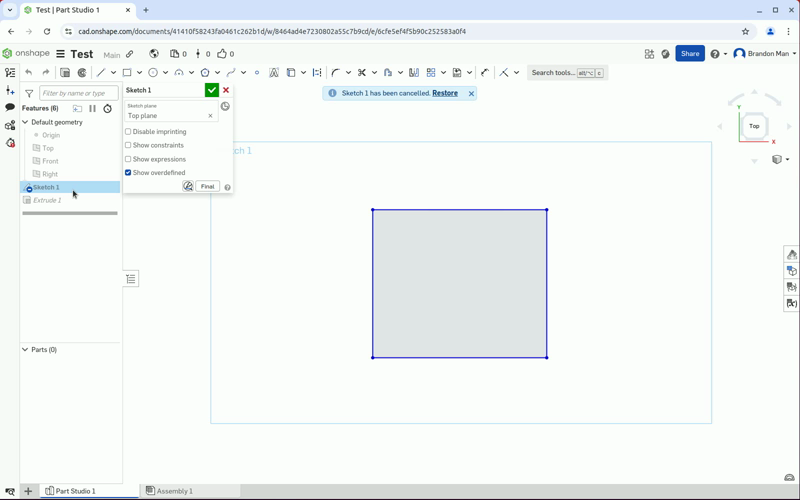
mouse_move(229, 92)
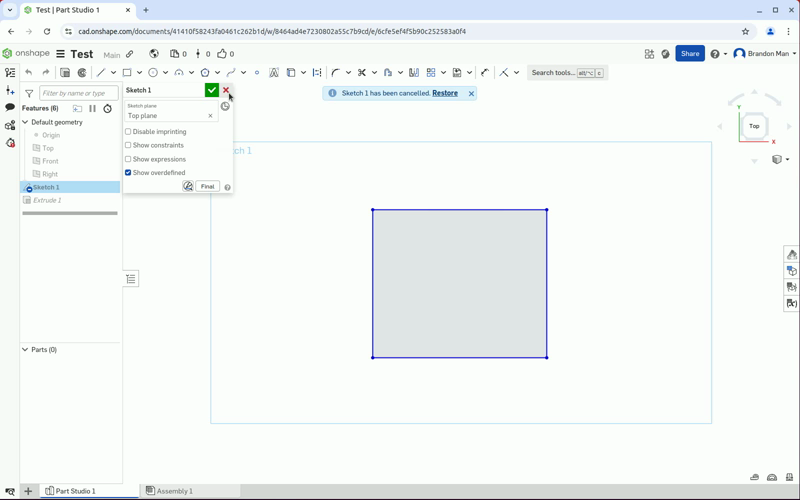
click(229, 92)
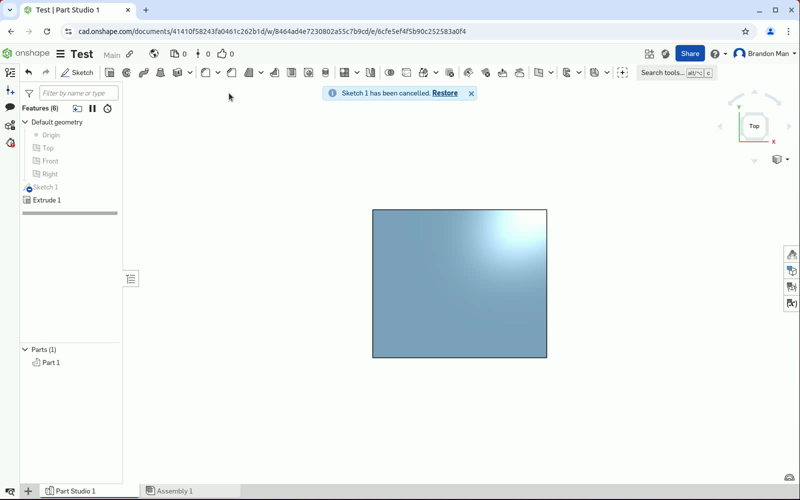
mouse_move(73, 352)
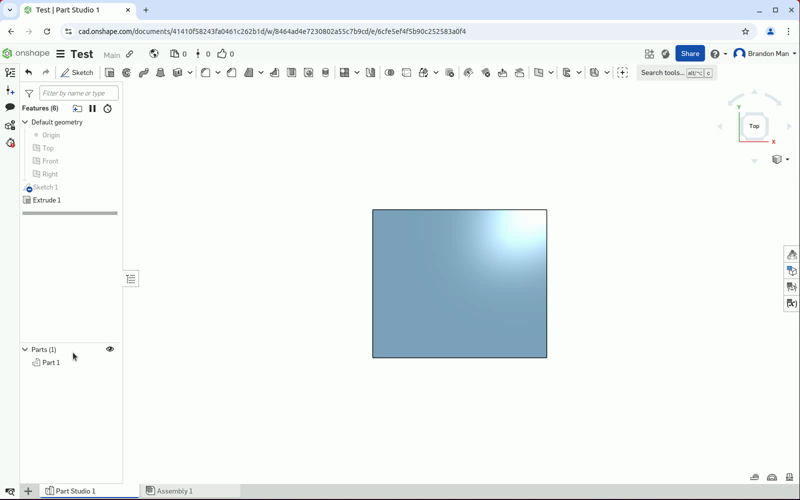
key(y)
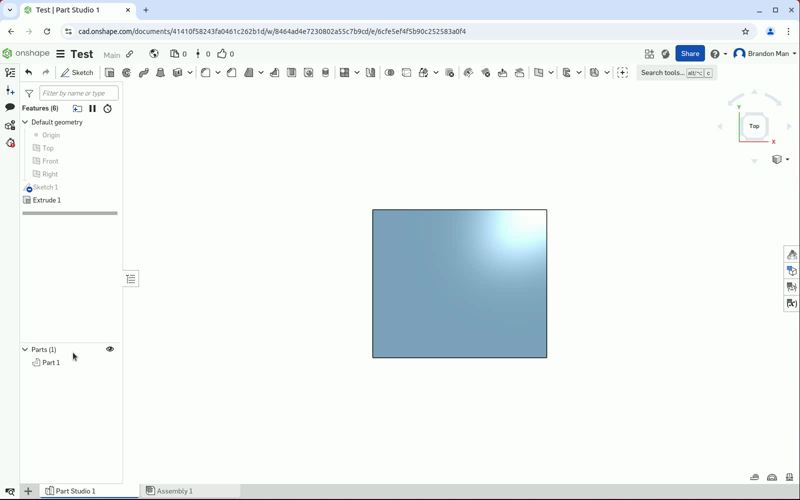
key(shift+p)
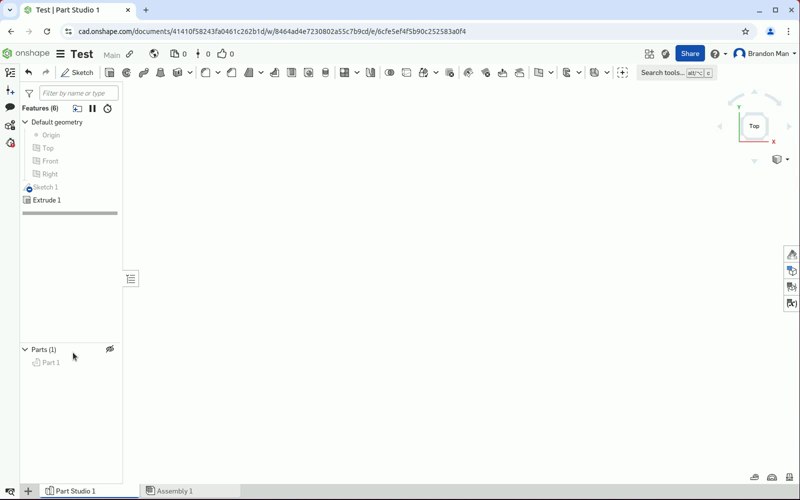
key(space)
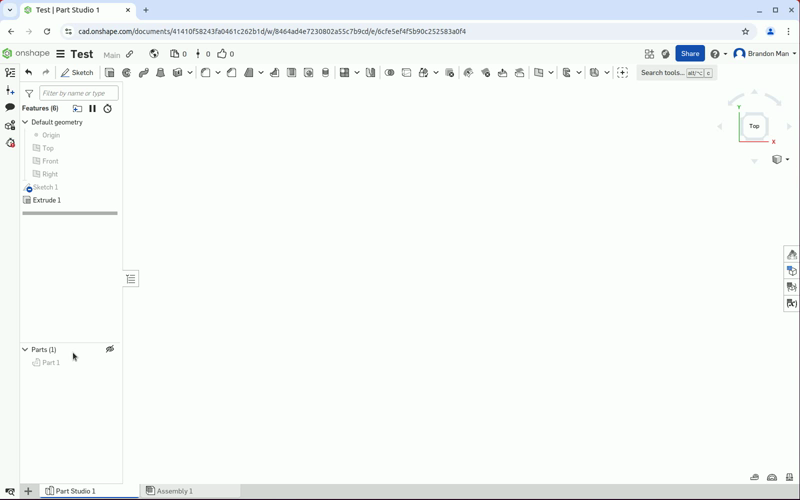
key_down(shift)
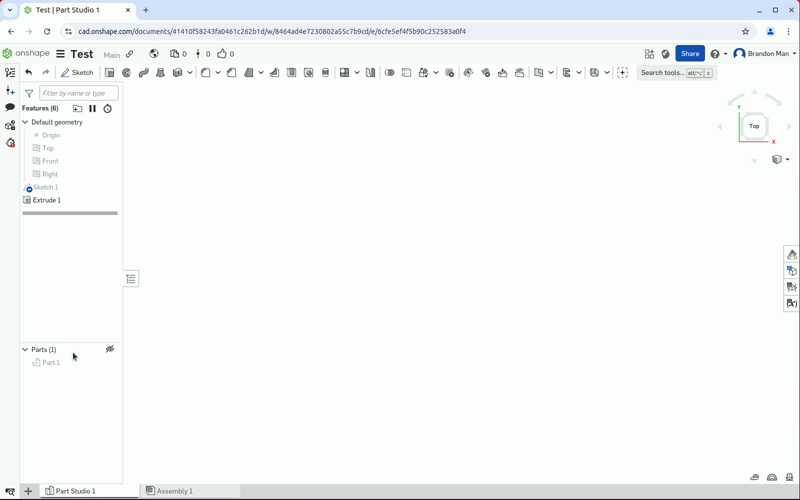
key(up)
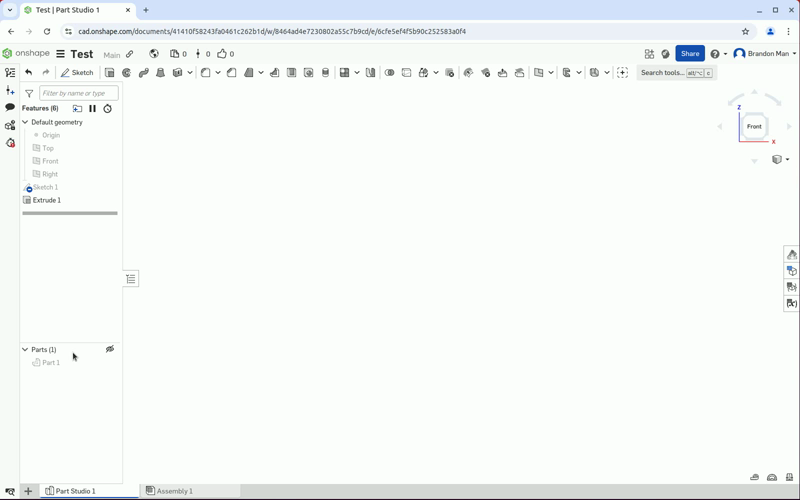
key_up(shift)
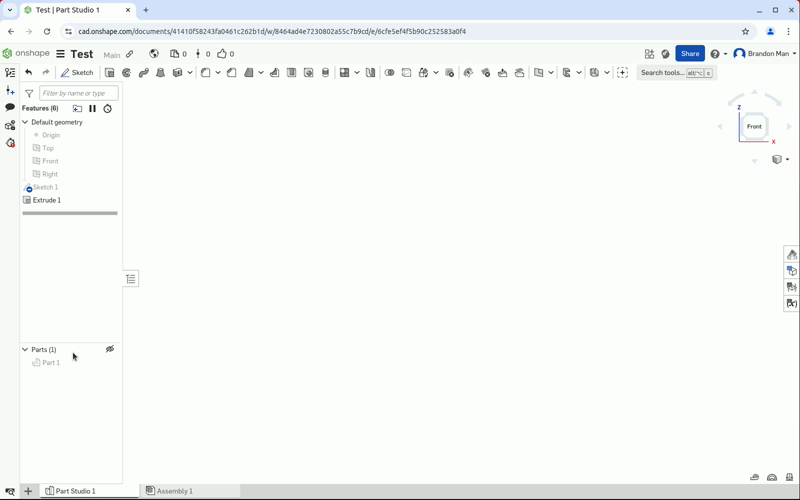
mouse_move(73, 352)
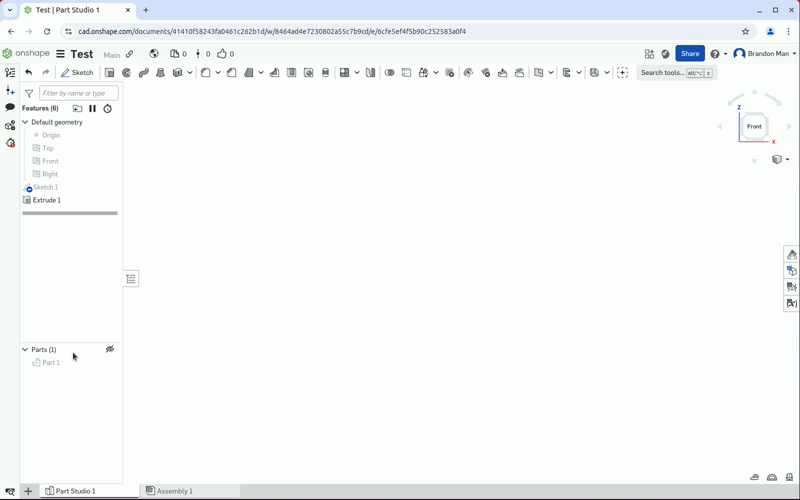
key(shift+y)
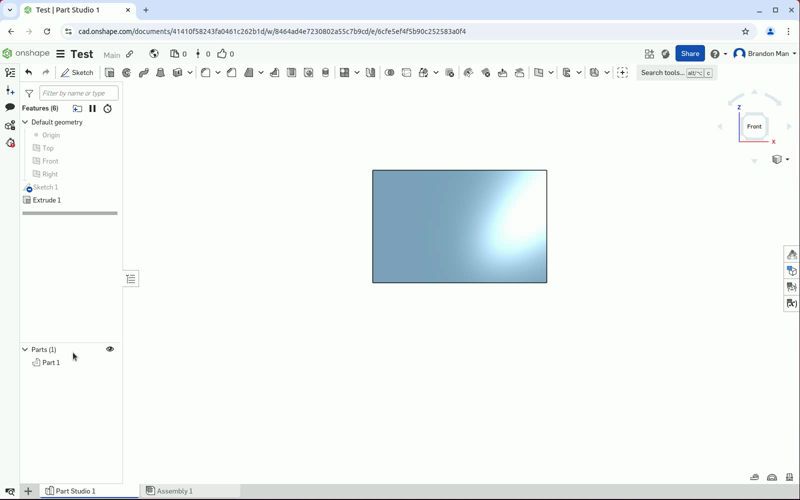
mouse_move(541, 75)
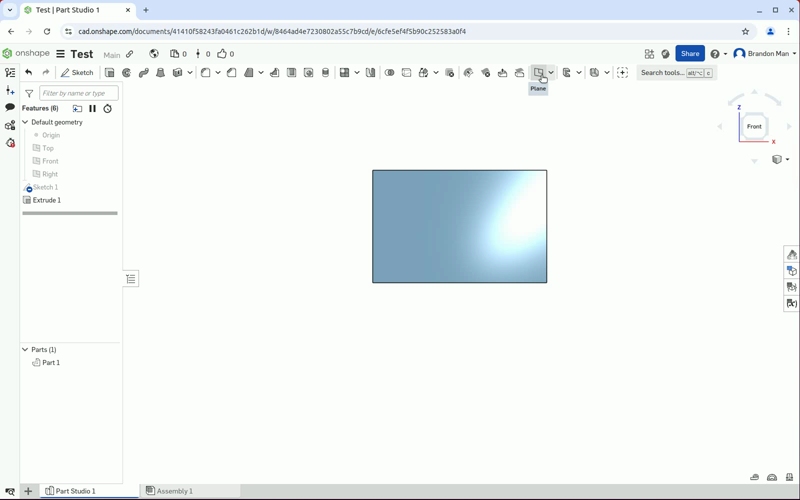
click(541, 75)
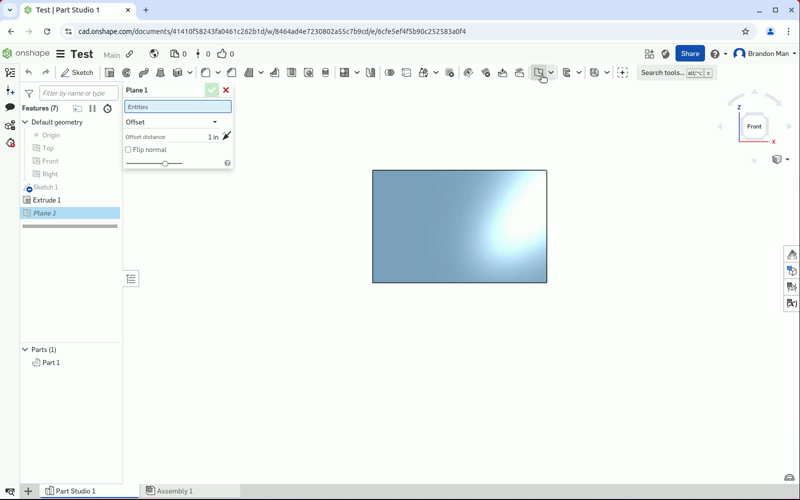
mouse_move(73, 163)
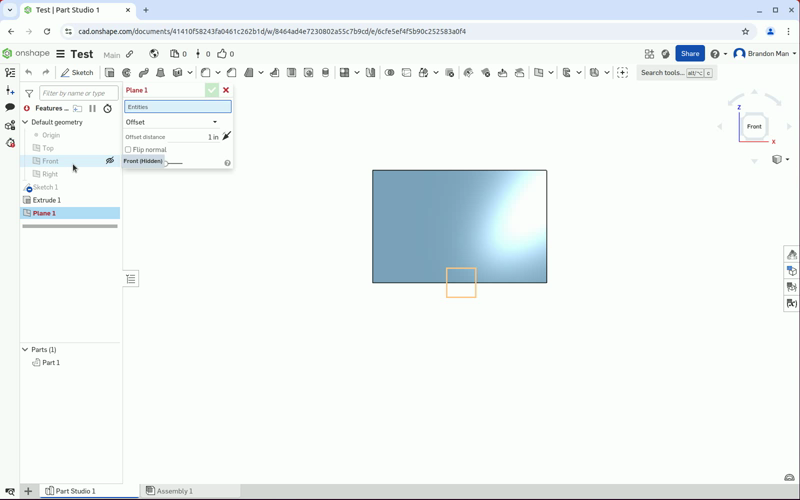
click(73, 163)
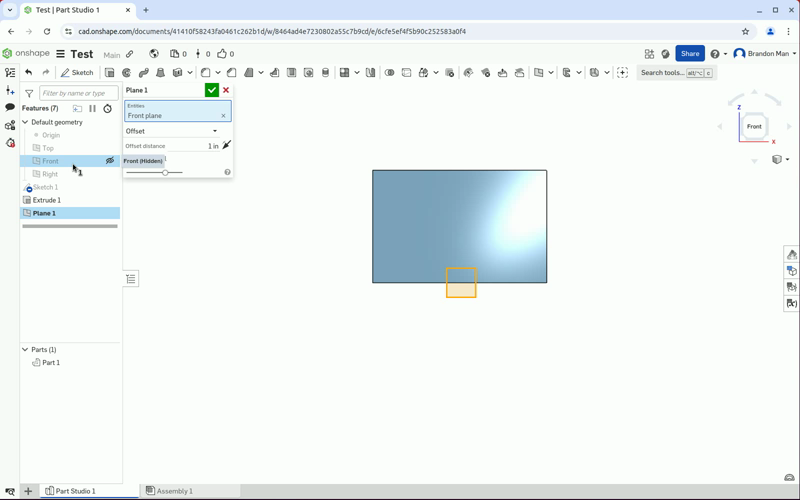
key(tab, 2)
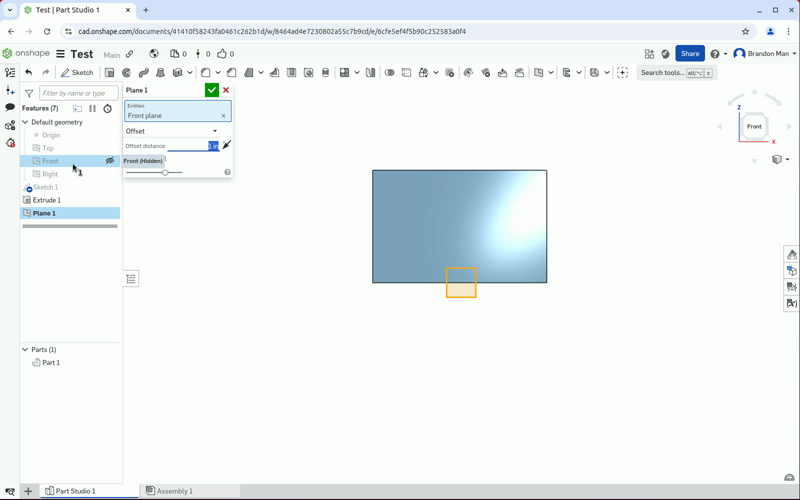
text(15.405)
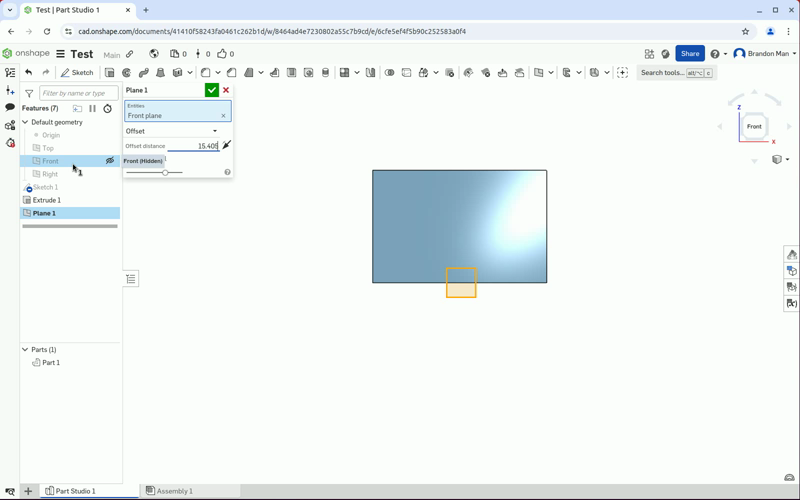
key(enter, 2)
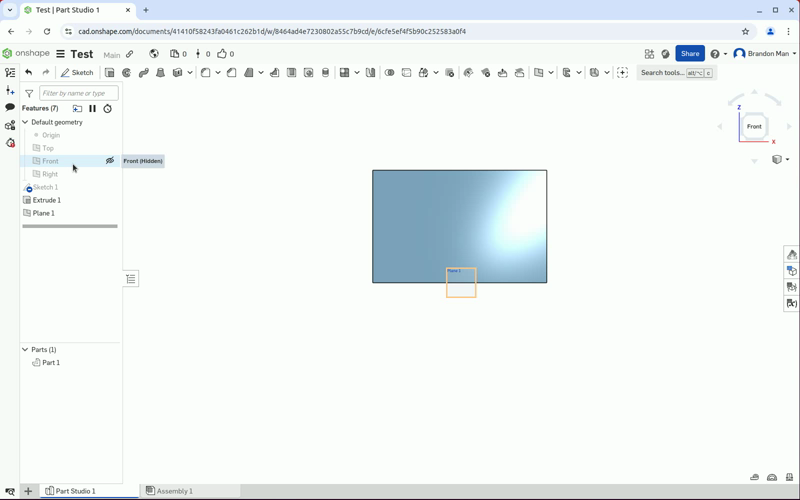
key(shift+s)
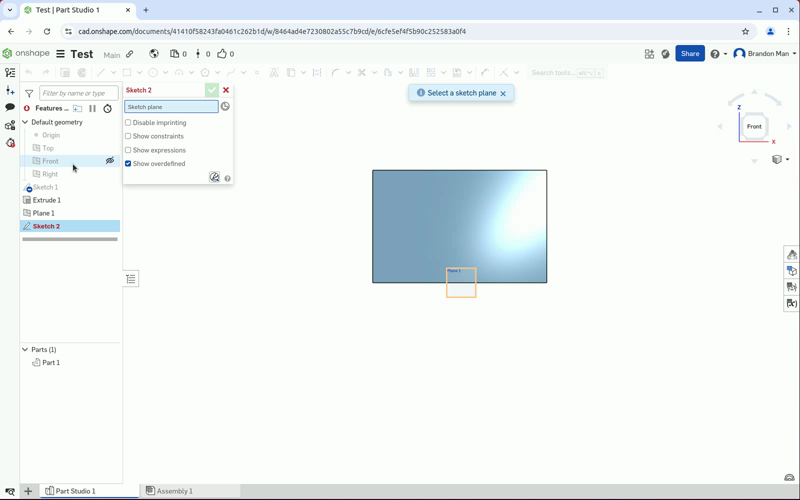
mouse_move(73, 215)
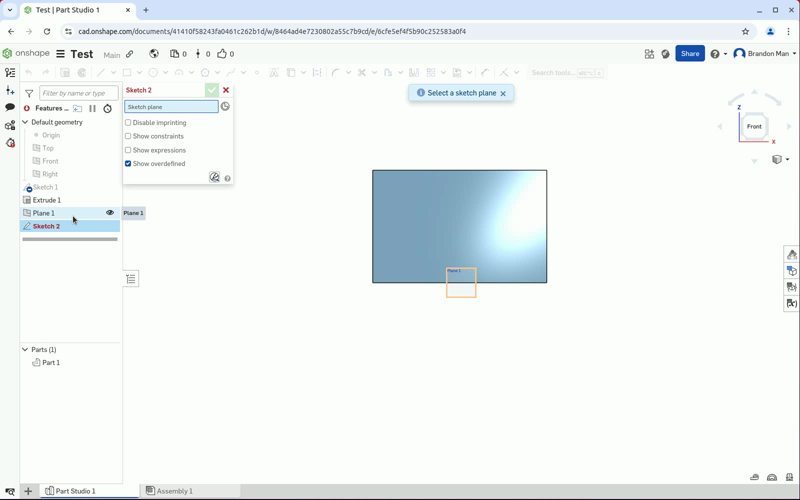
click(73, 215)
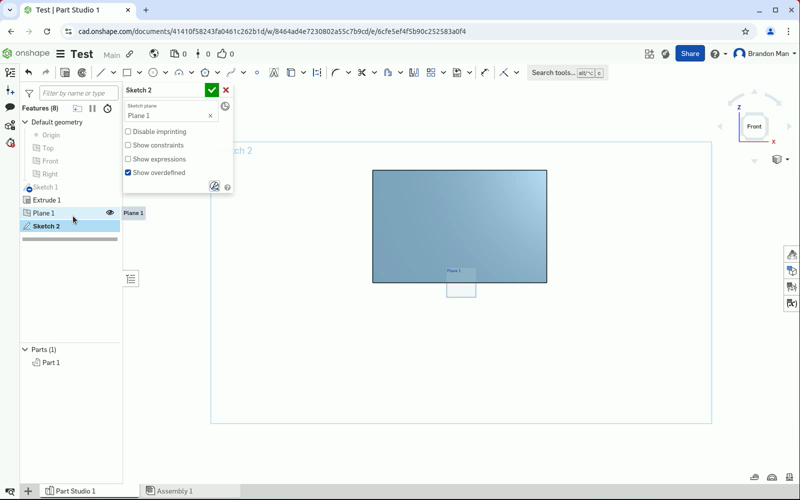
mouse_move(73, 352)
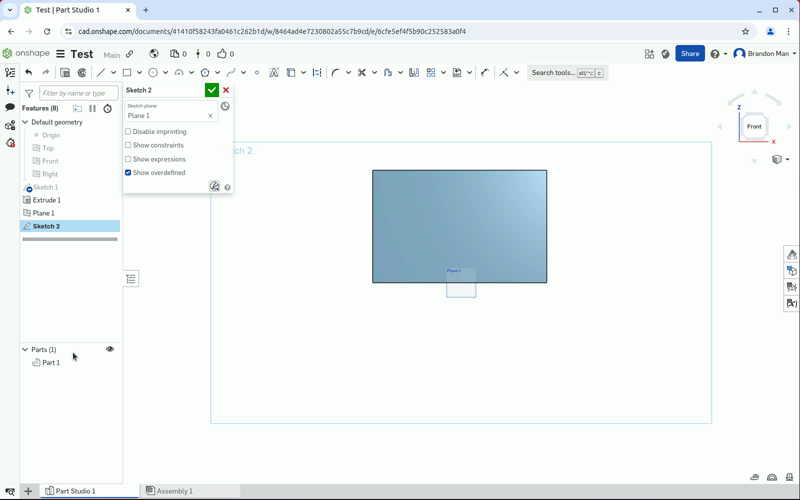
key(y)
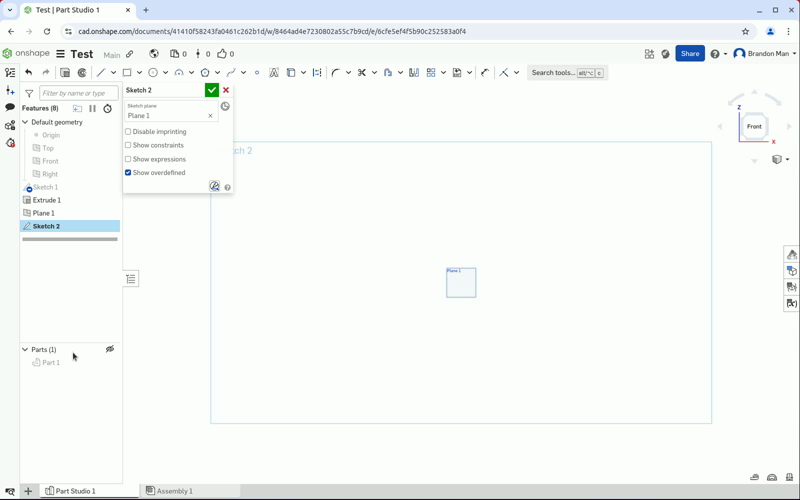
key(c)
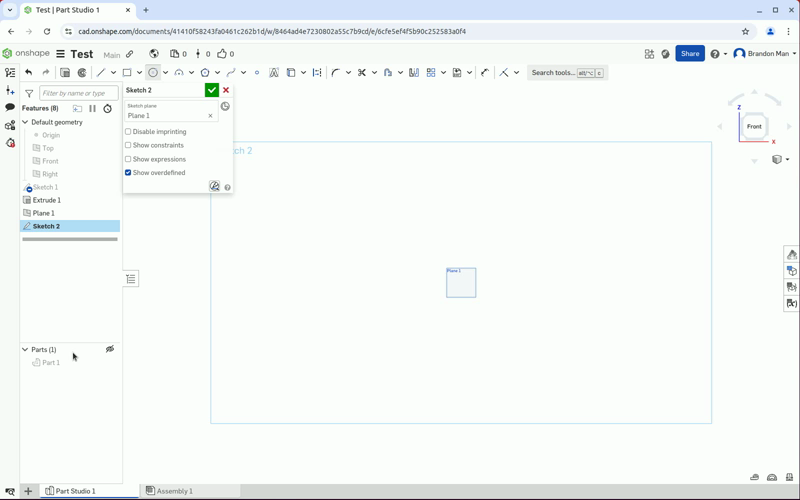
key_down(shift)
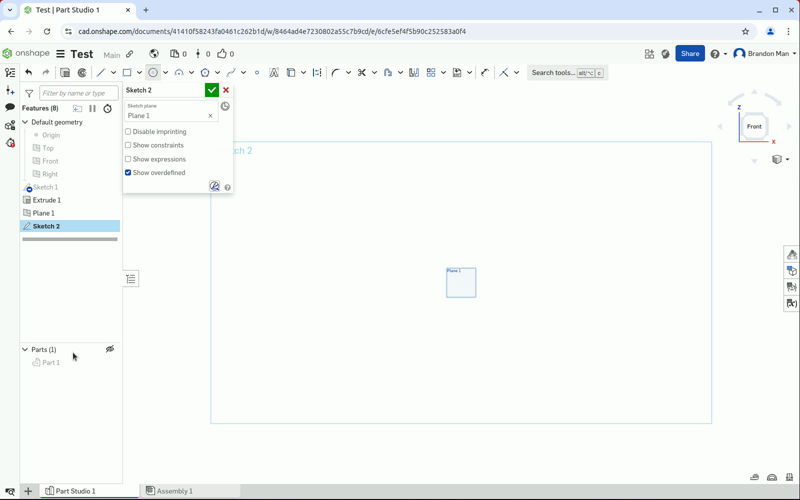
mouse_move(454, 226)
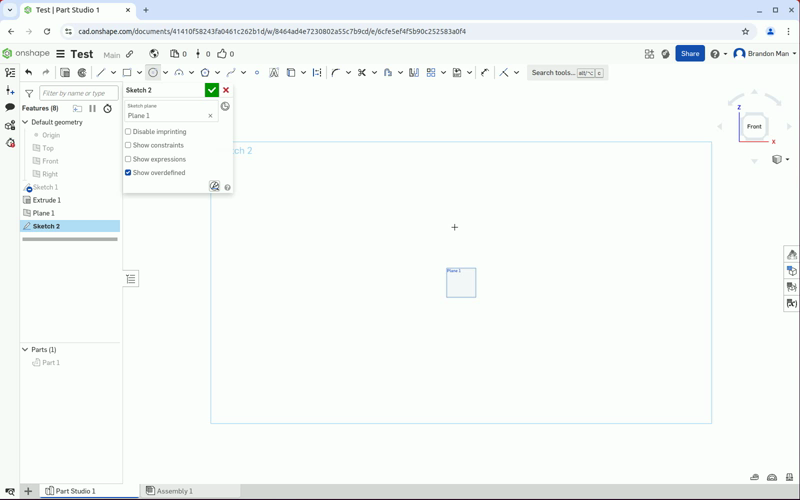
click(454, 226)
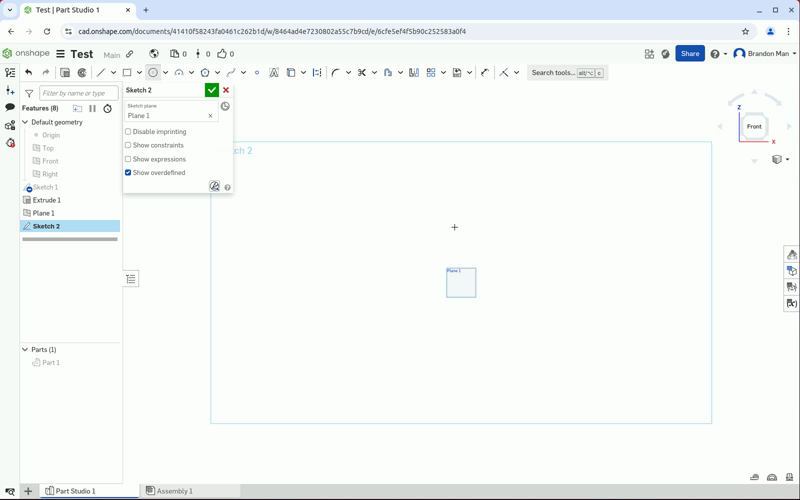
key_up(shift)
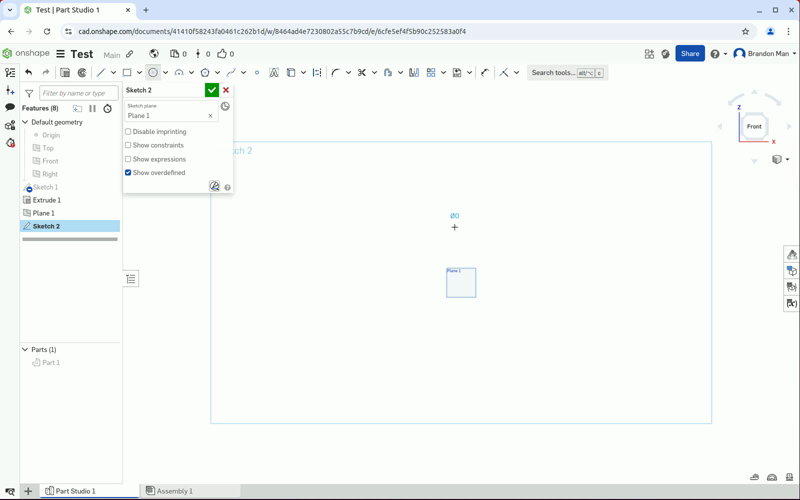
mouse_move(483, 226)
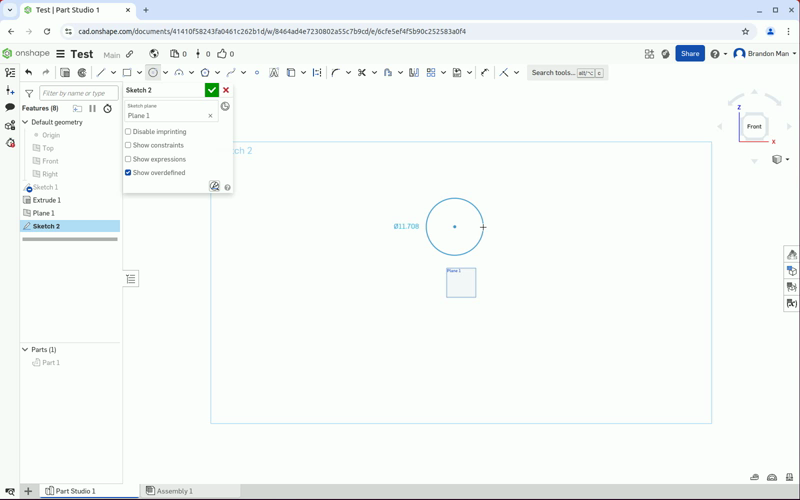
click(483, 226)
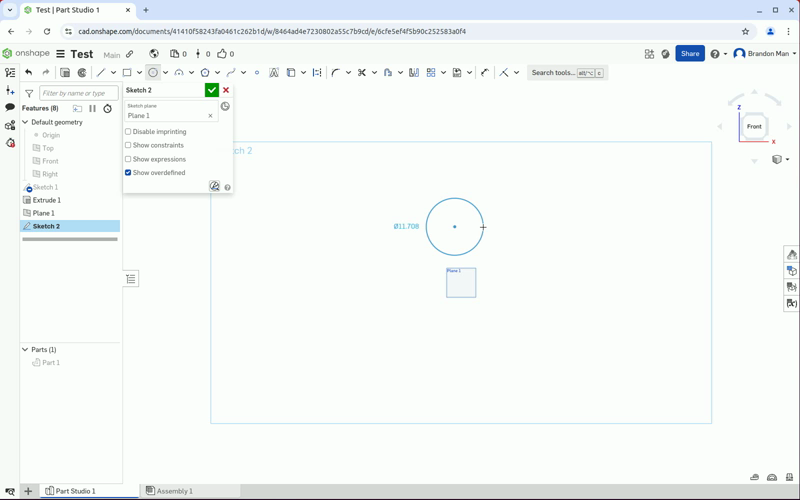
key(esc)
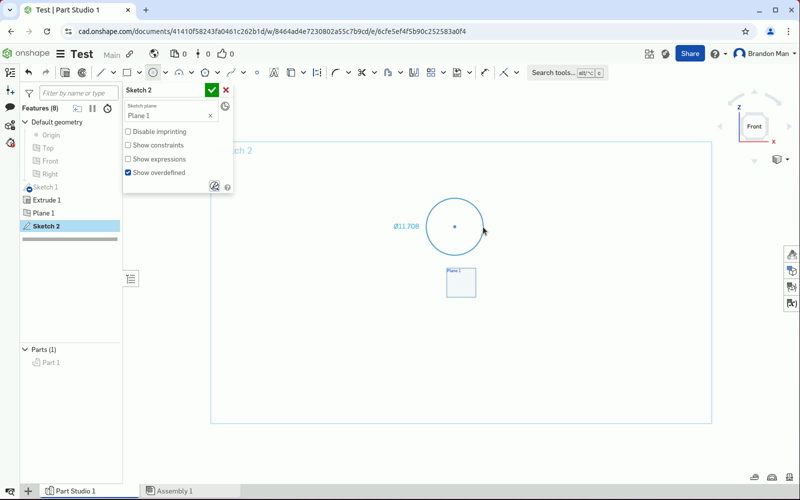
mouse_move(438, 215)
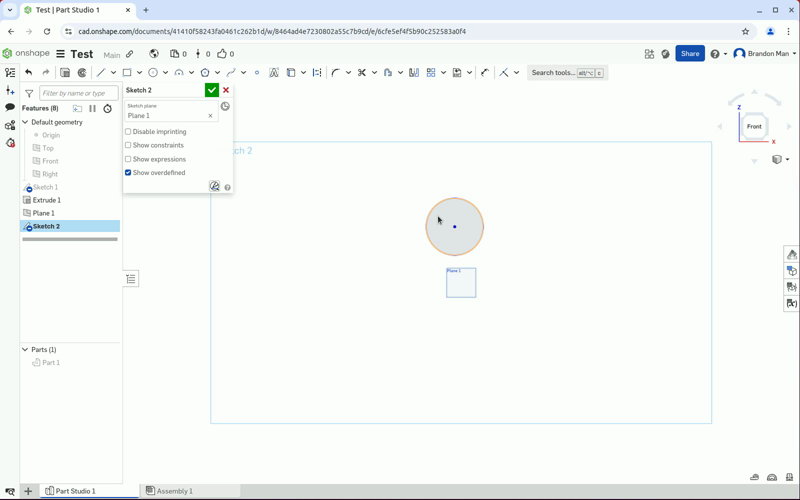
click(438, 215)
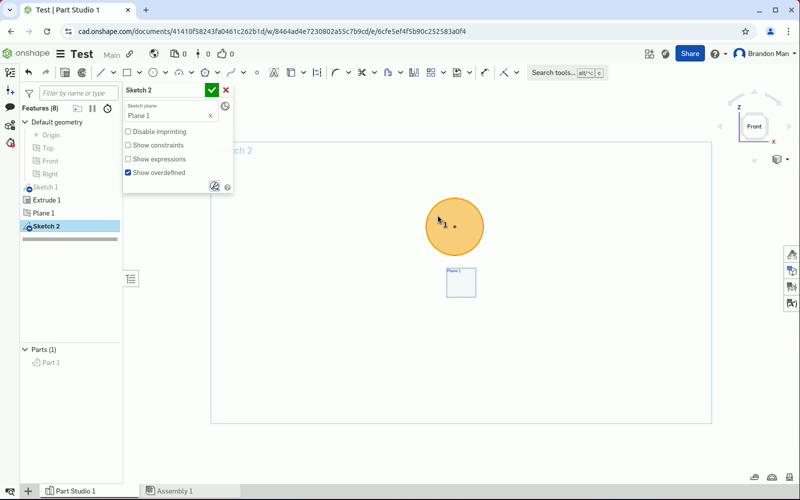
mouse_move(73, 352)
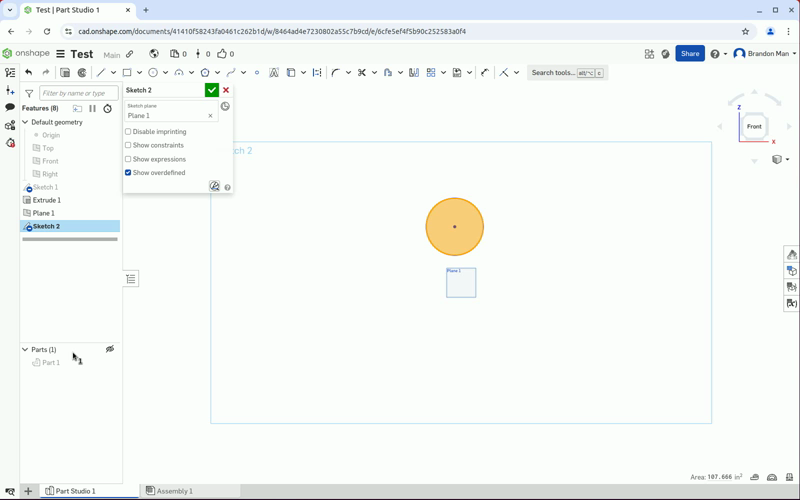
key(shift+y)
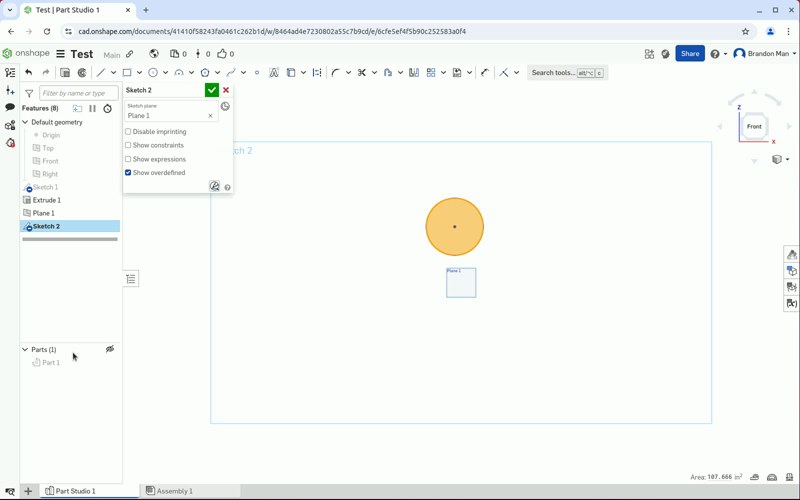
key(shift+e)
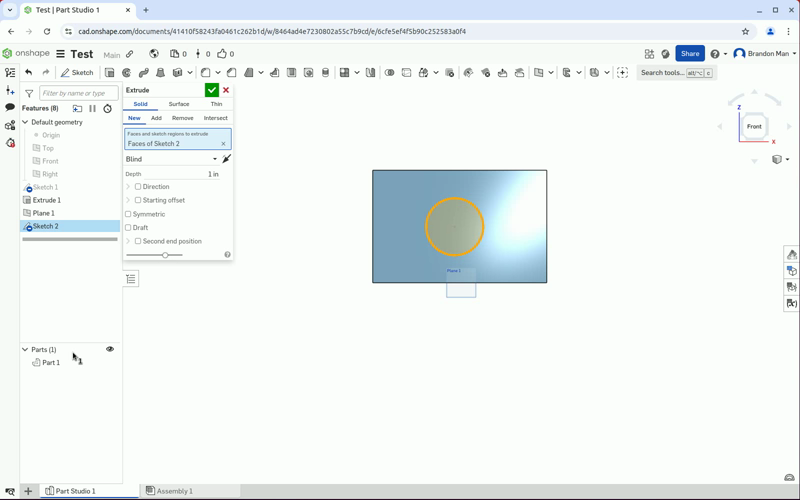
mouse_move(143, 106)
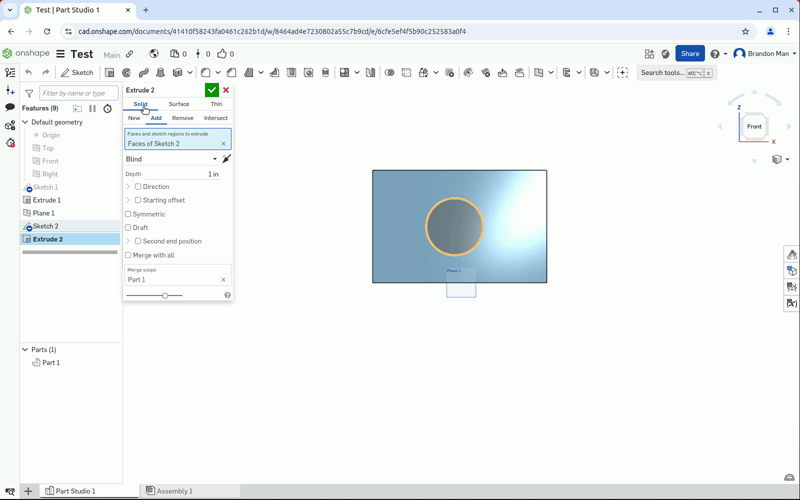
click(143, 106)
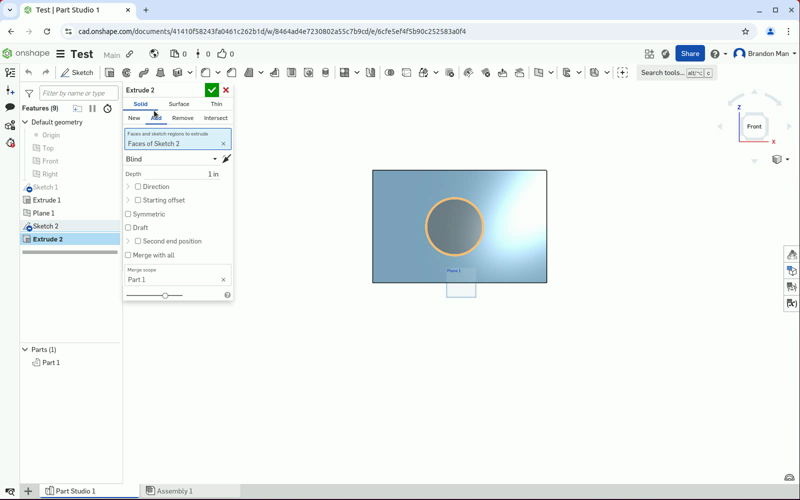
mouse_move(186, 120)
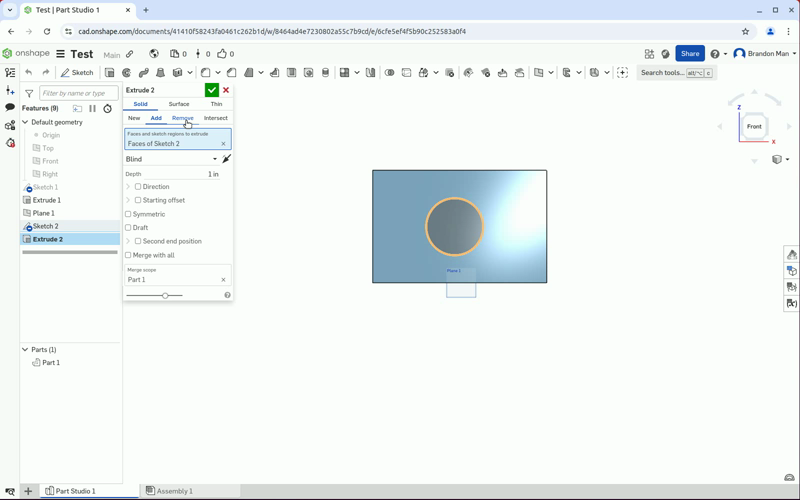
click(186, 120)
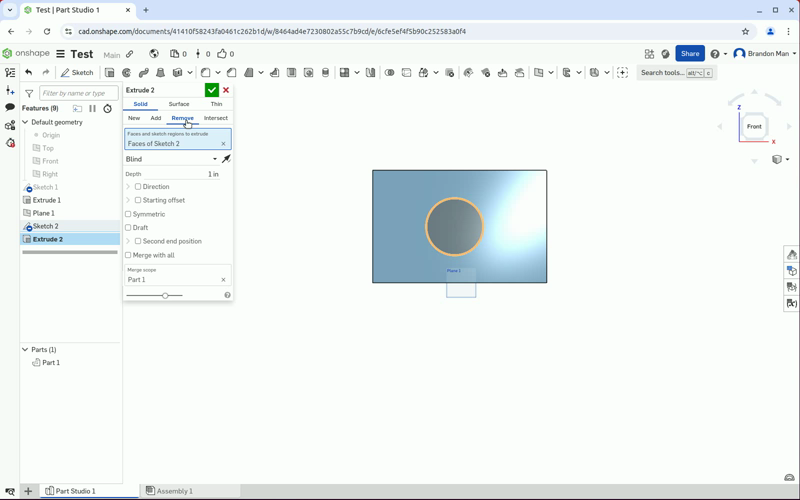
key(tab, 4)
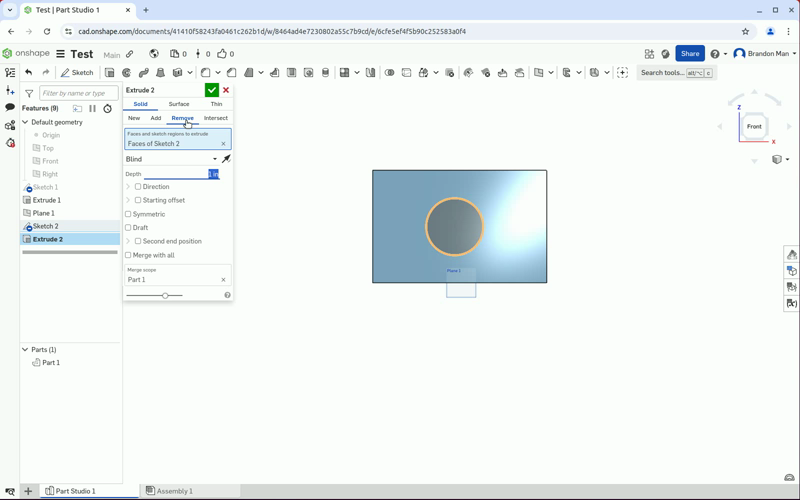
text(3.129)
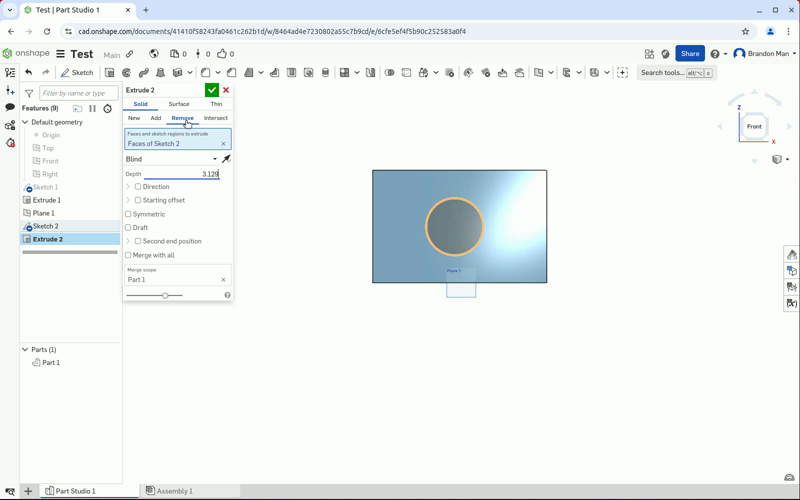
key(tab, 6)
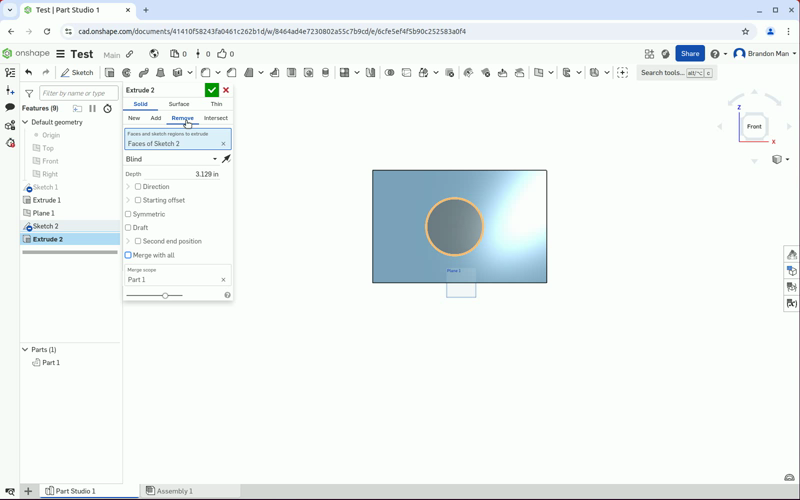
key(space)
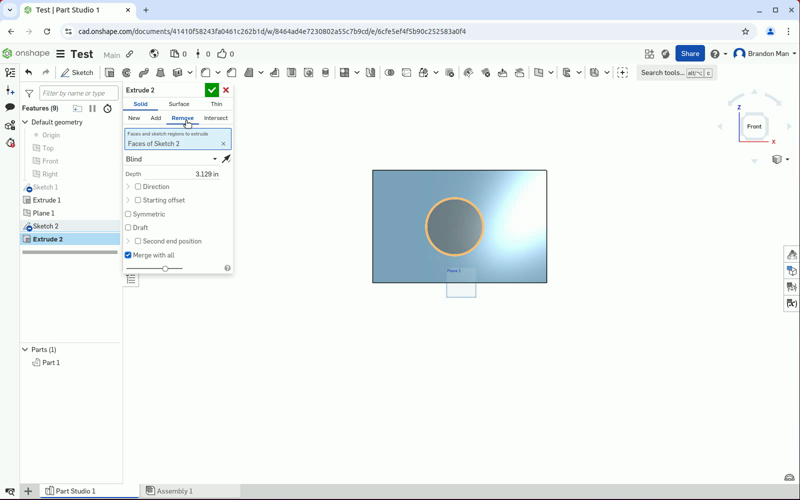
key(enter)
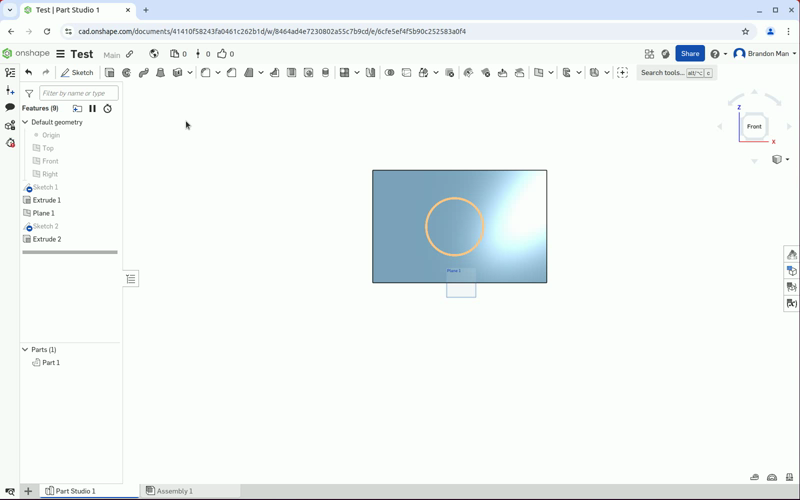
key(shift+h)
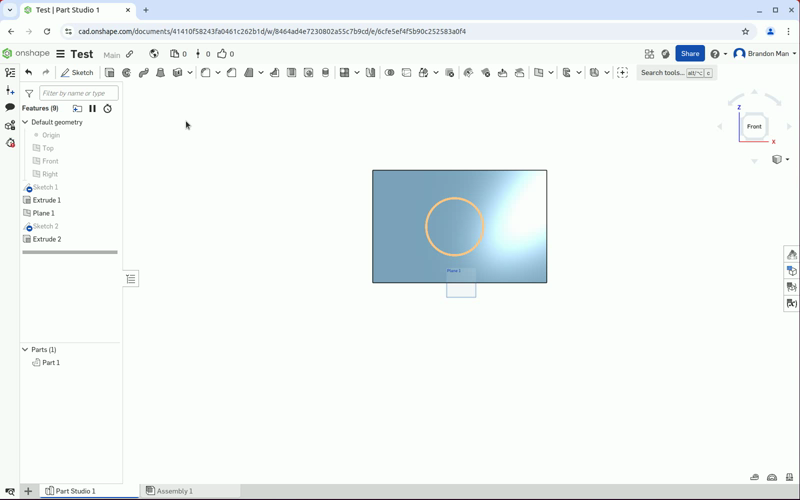
key(shift+h)
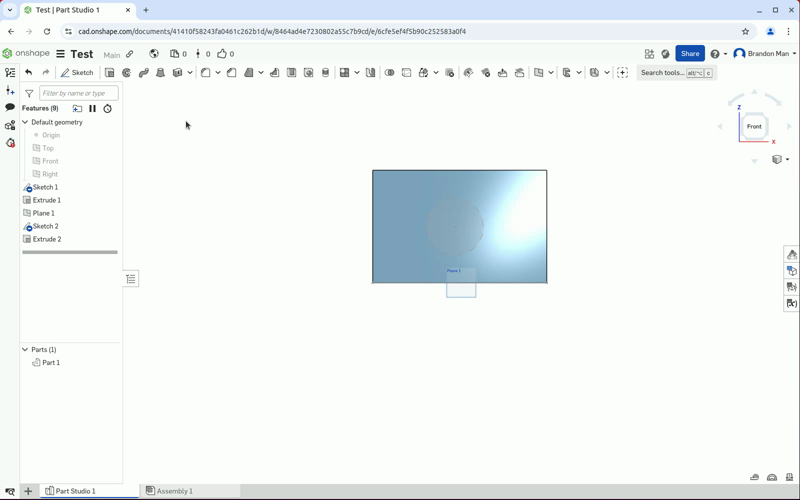
key(shift+7)
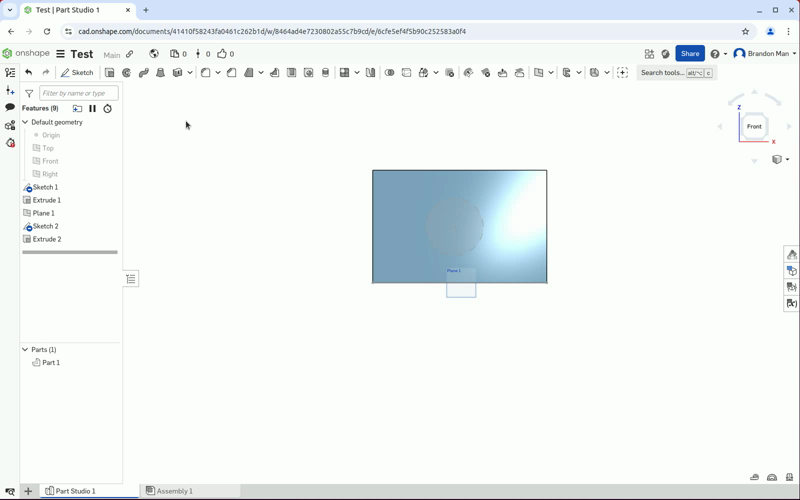
key(left, 2)
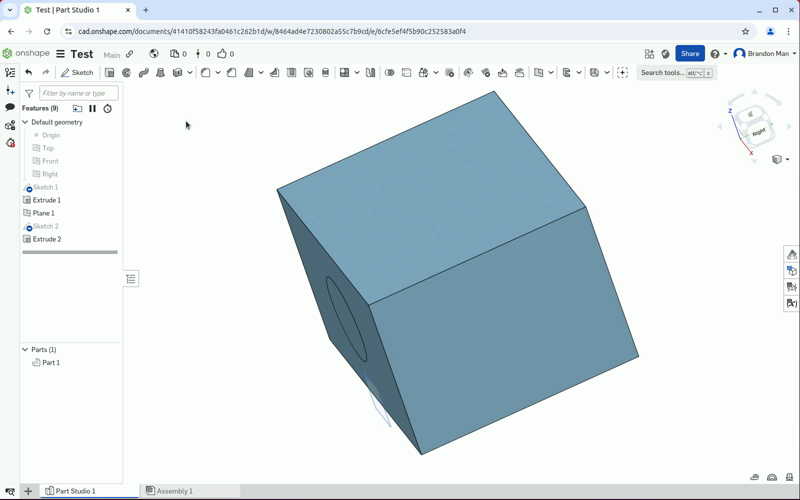
key(down, 2)
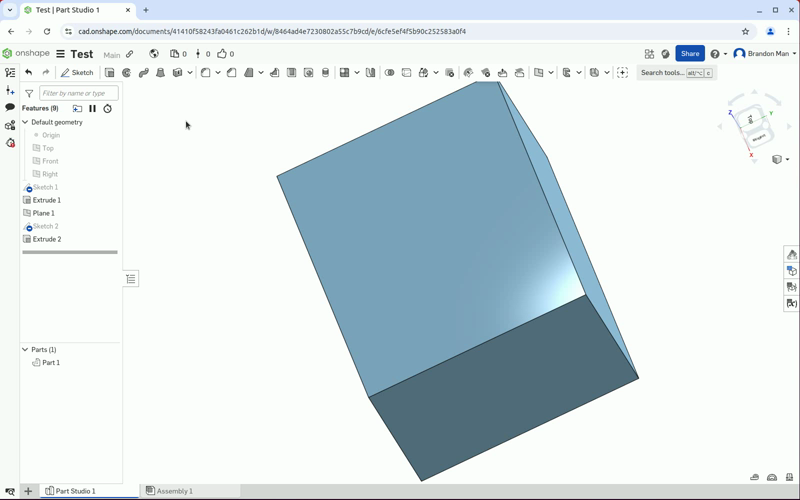
key(up, 2)
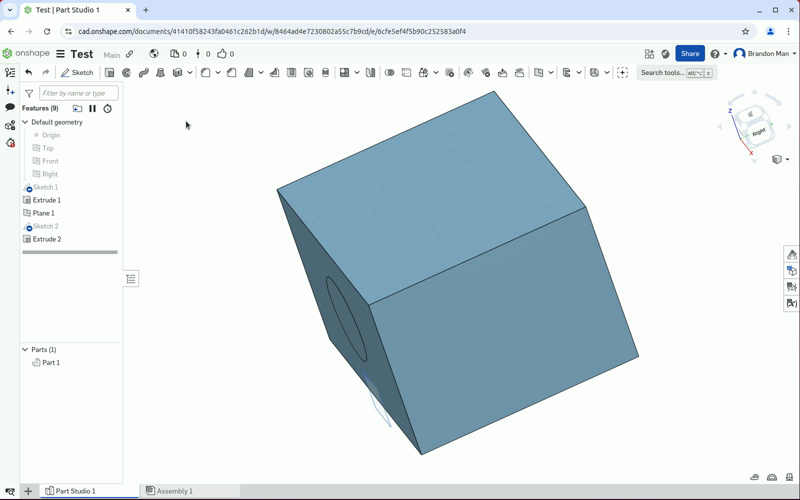
key(right, 2)
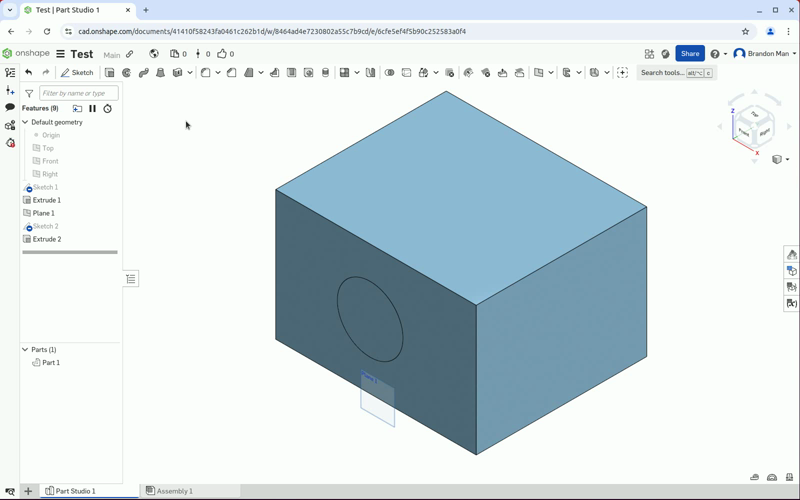
mouse_move(73, 189)
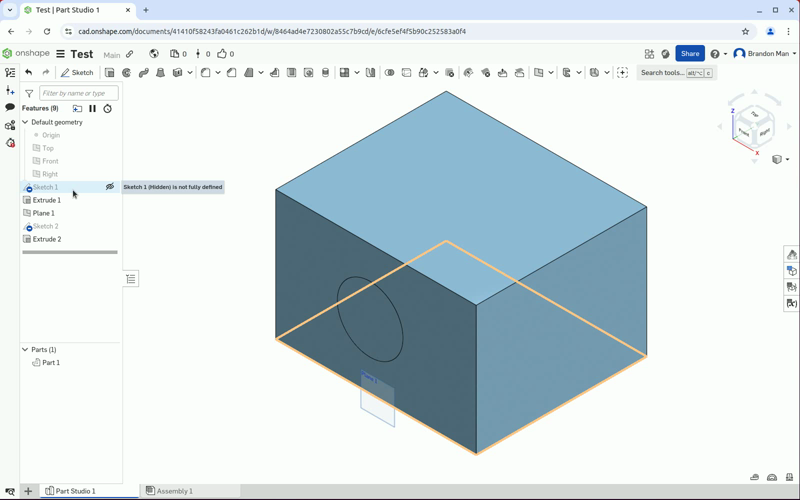
click(73, 189)